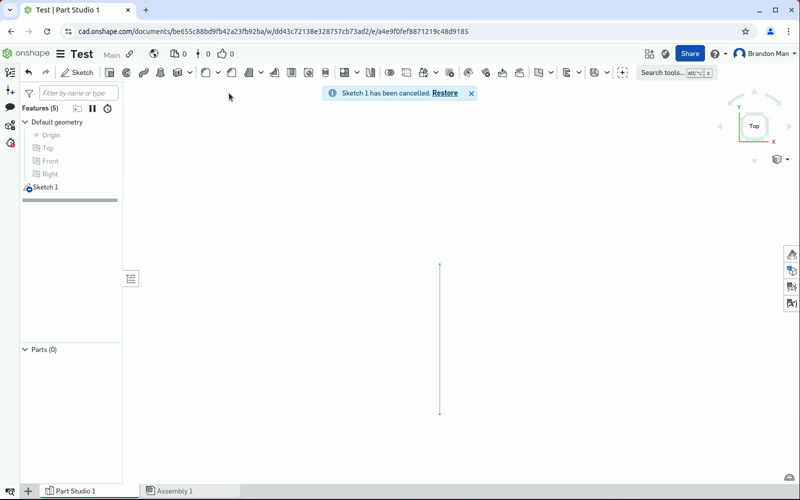
key(shift+h)
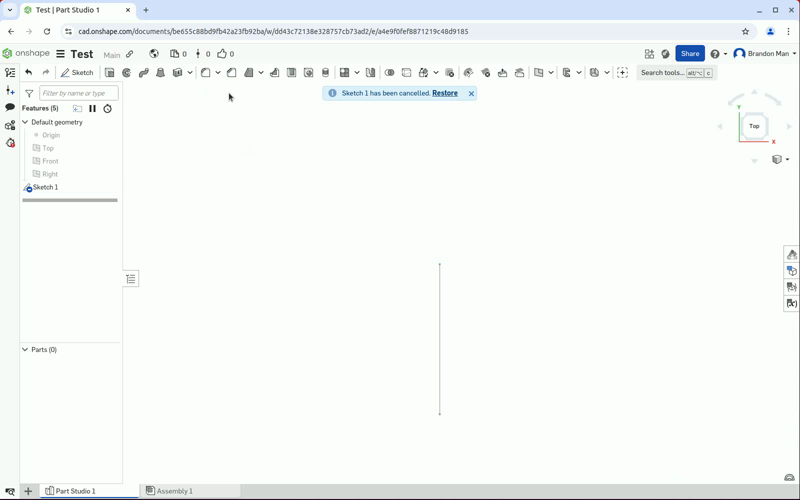
key(shift+s)
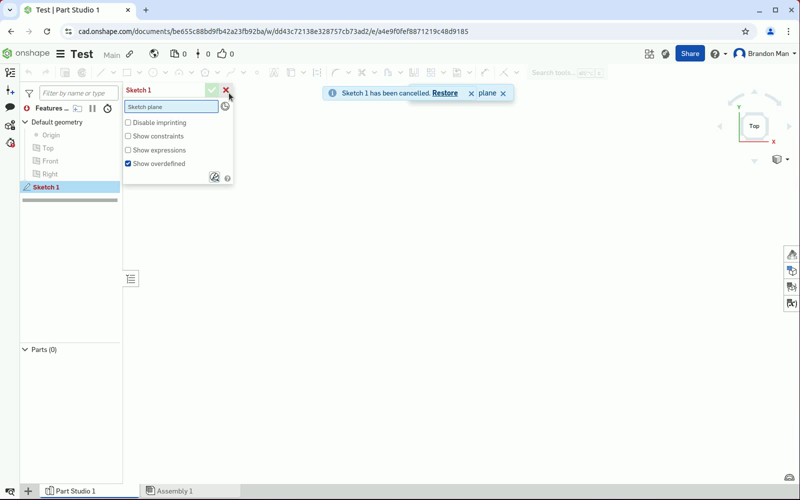
mouse_move(73, 150)
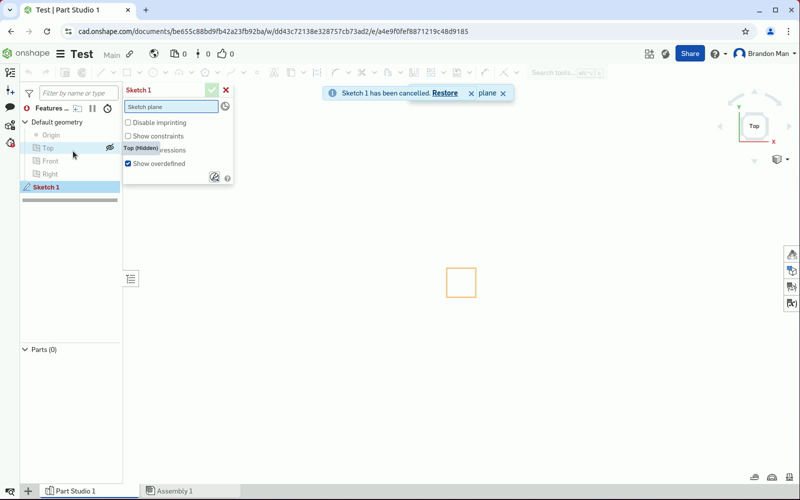
click(73, 150)
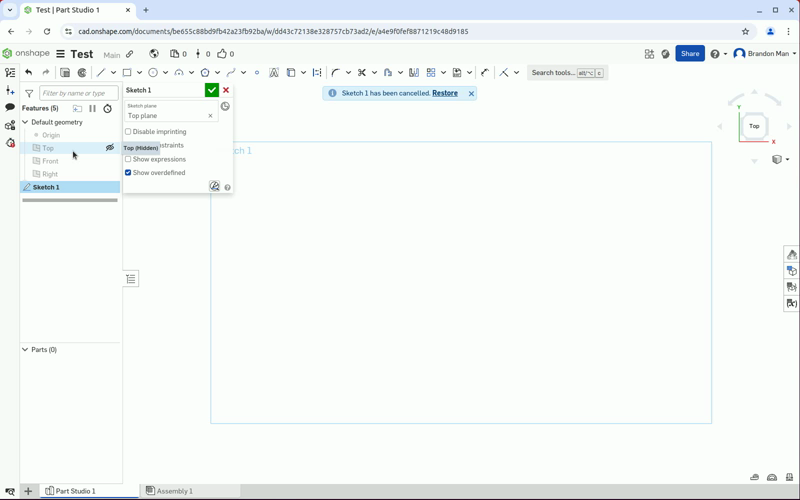
mouse_move(73, 352)
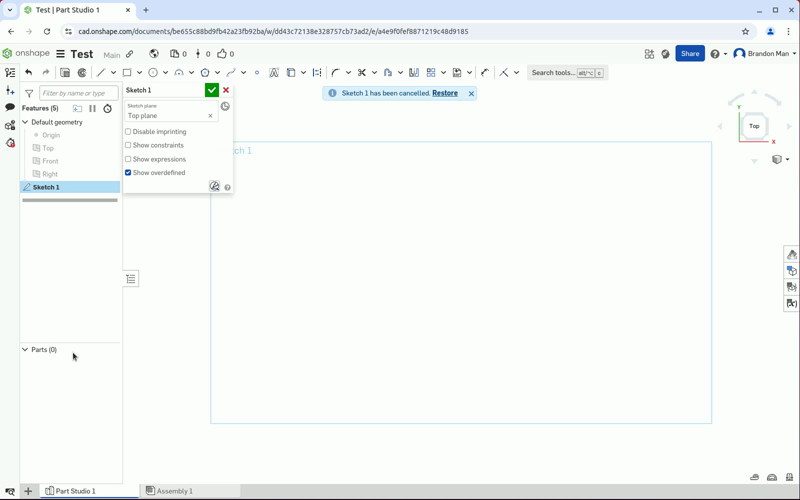
key(y)
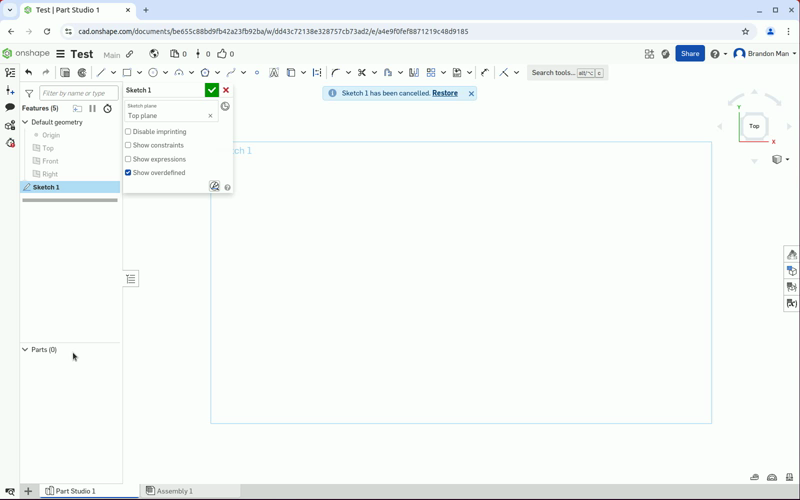
key(a)
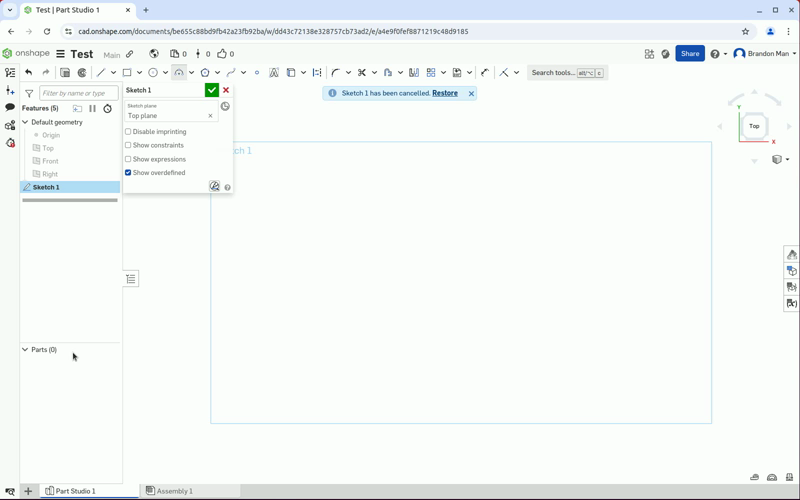
key_down(shift)
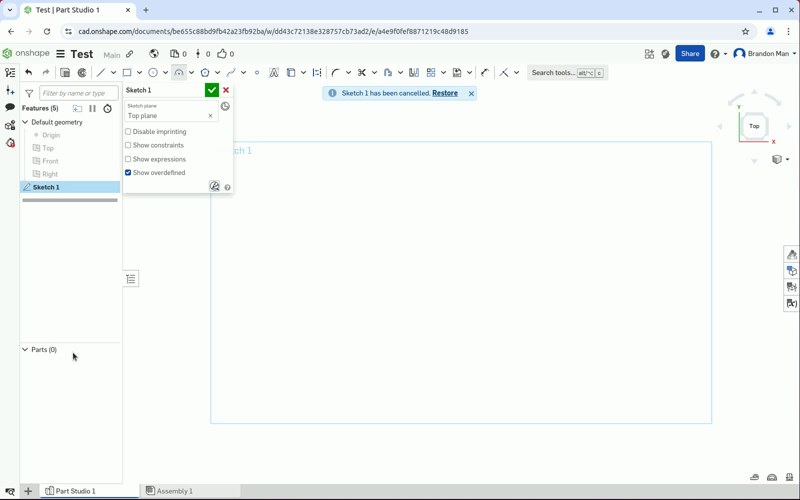
mouse_move(416, 366)
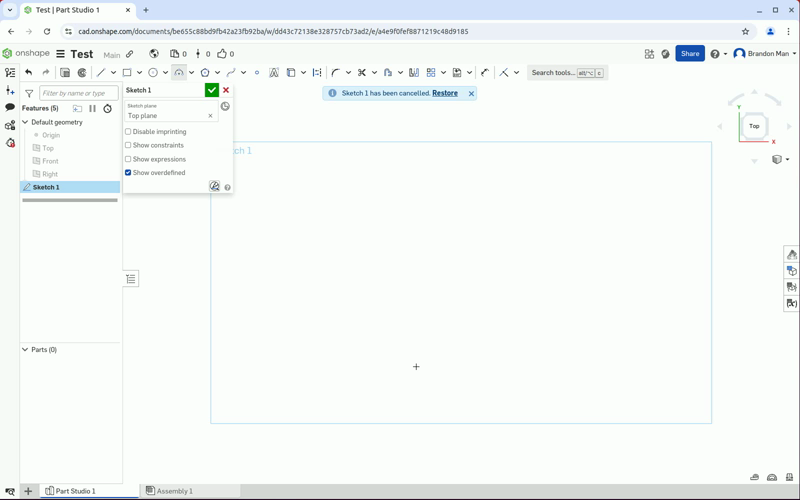
click(416, 366)
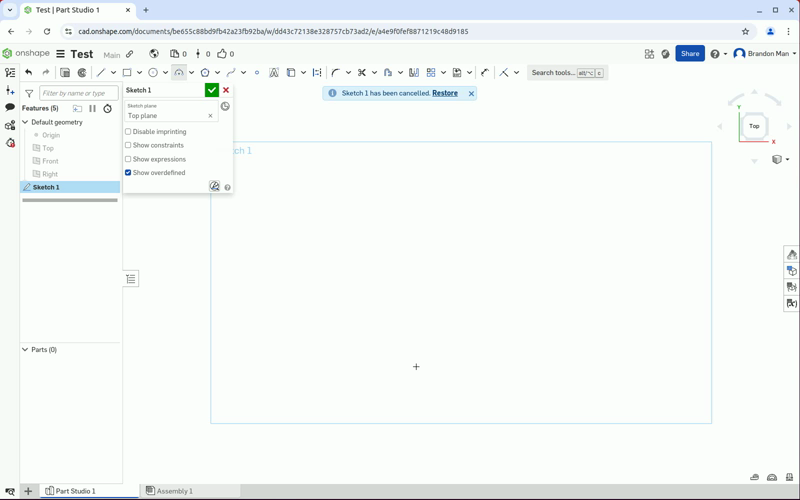
key_up(shift)
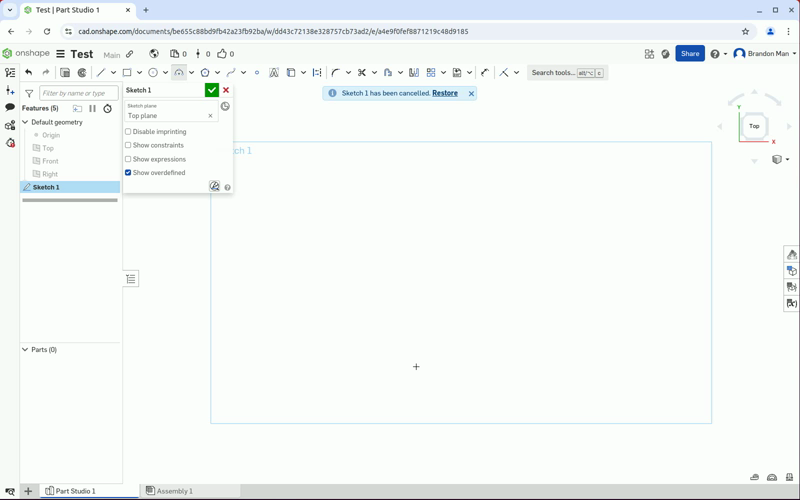
key_down(shift)
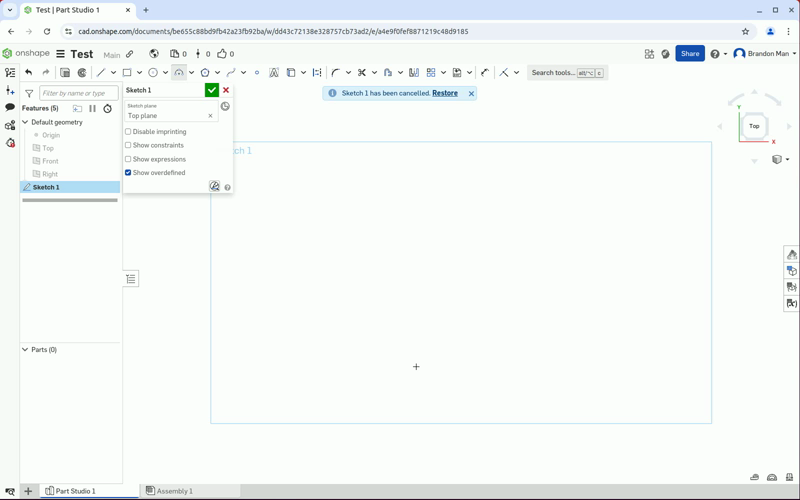
mouse_move(416, 201)
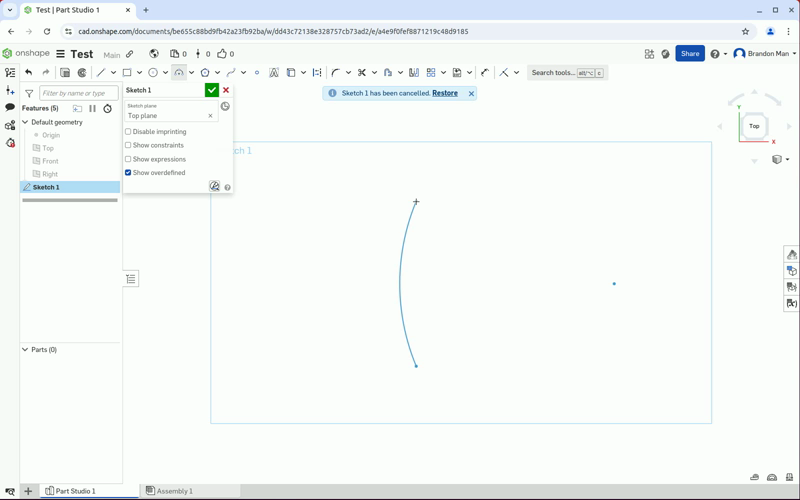
click(416, 201)
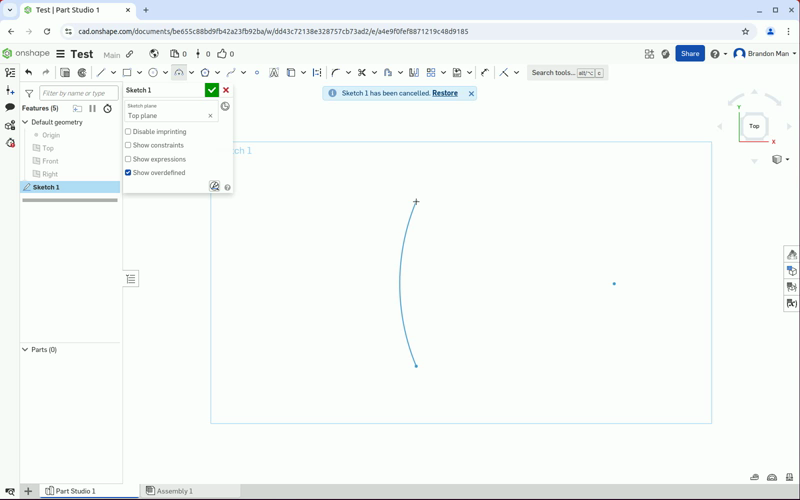
mouse_move(554, 283)
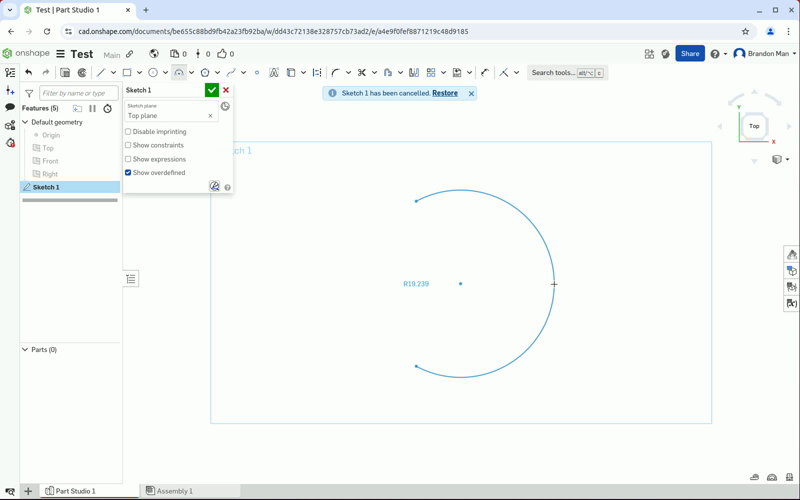
click(554, 283)
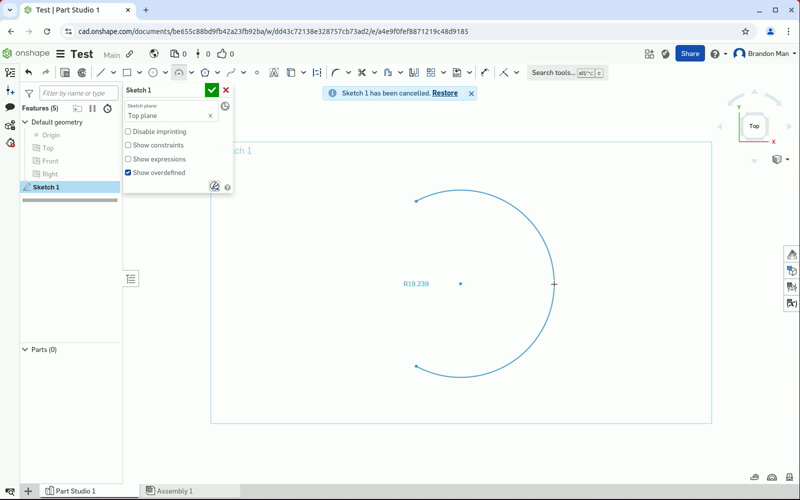
key_up(shift)
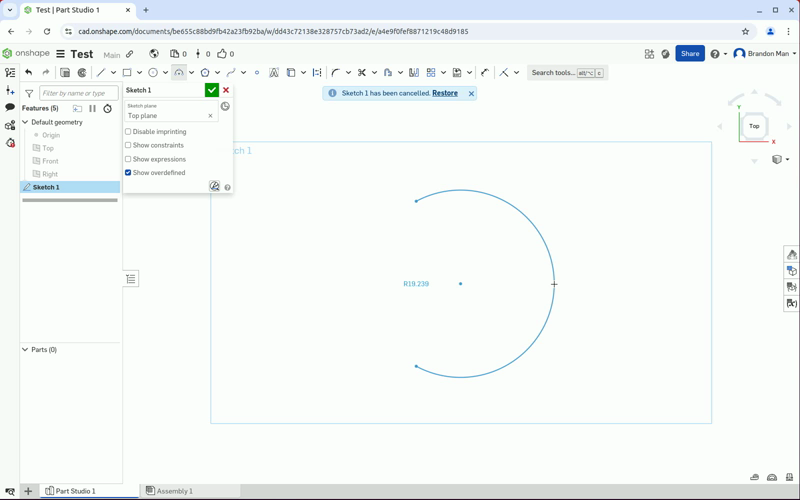
key(esc)
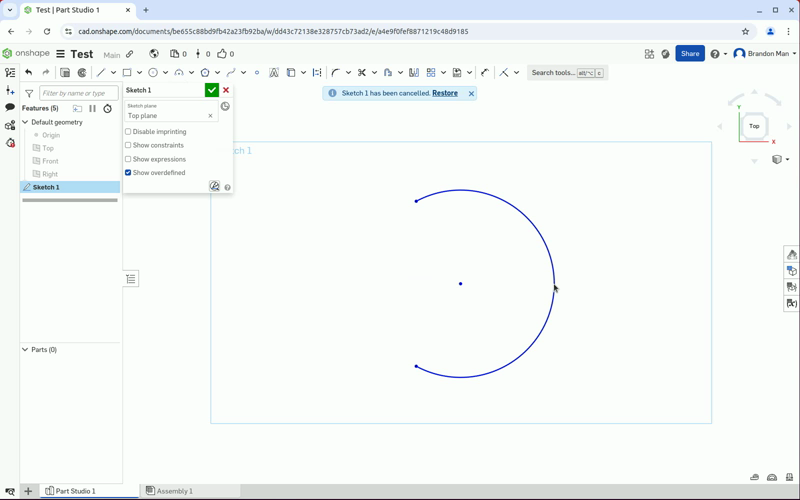
key(l)
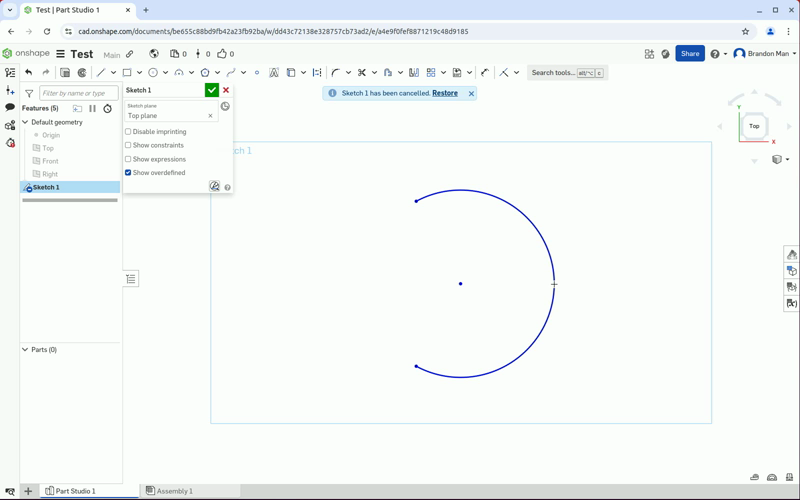
mouse_move(416, 201)
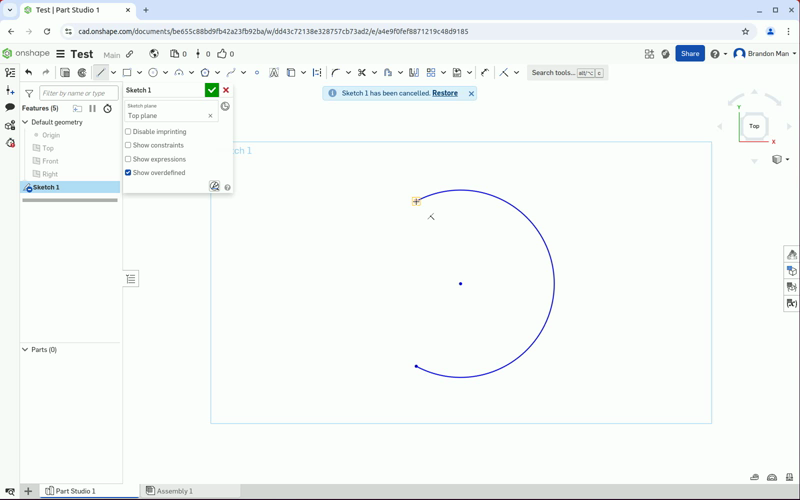
click(416, 201)
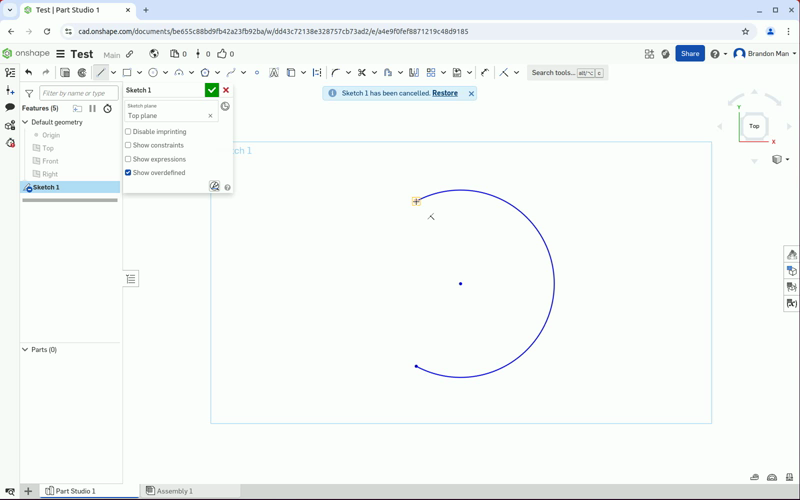
key_down(shift)
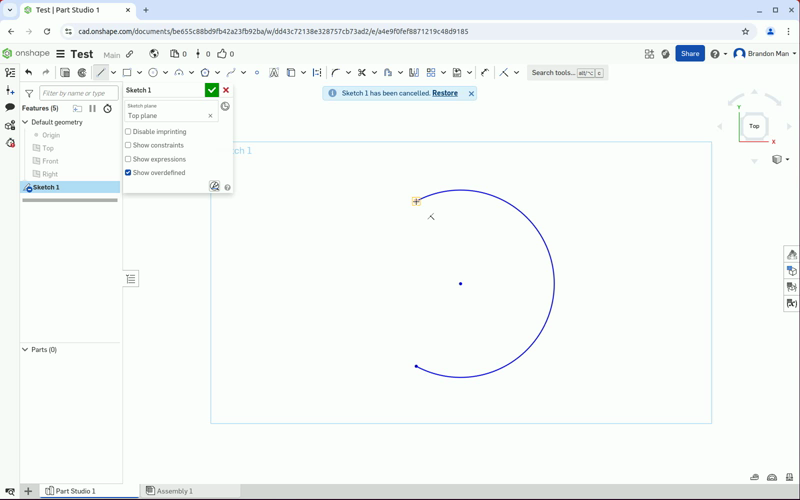
mouse_move(416, 366)
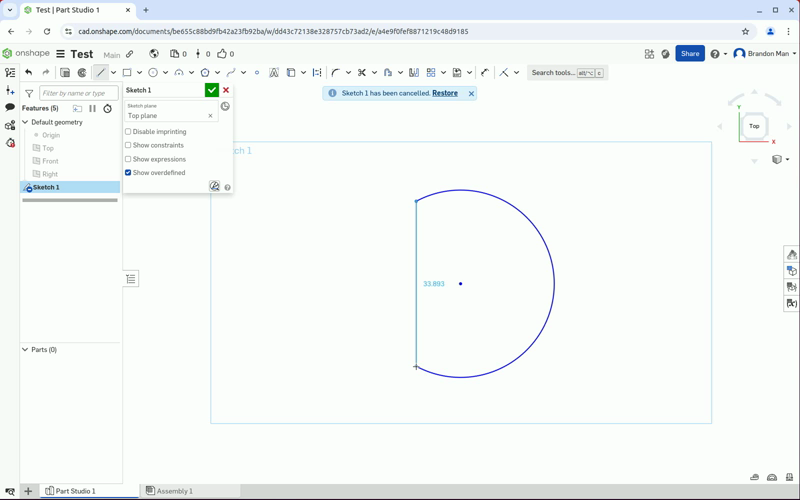
key_up(shift)
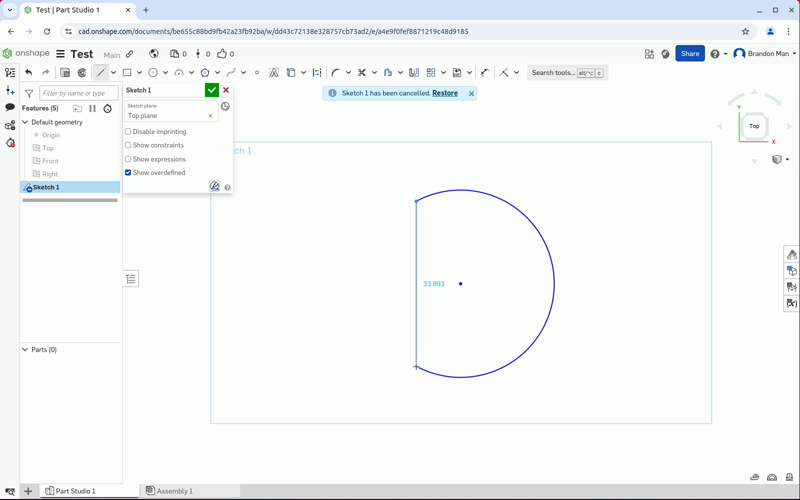
click(416, 366)
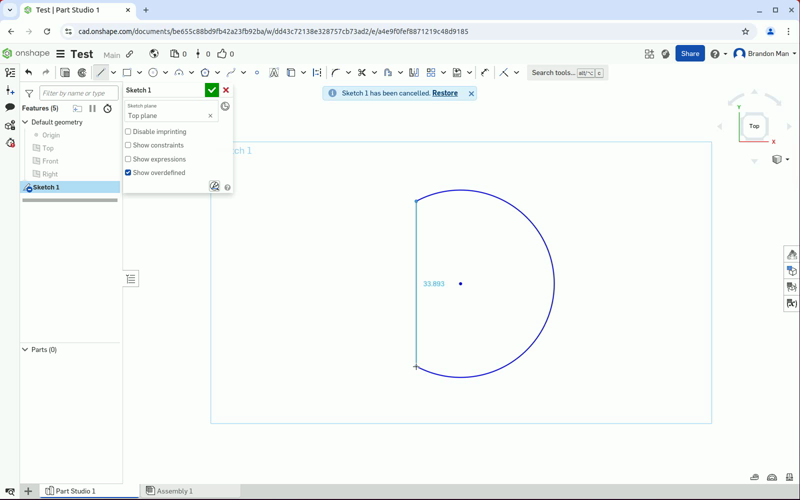
key(esc)
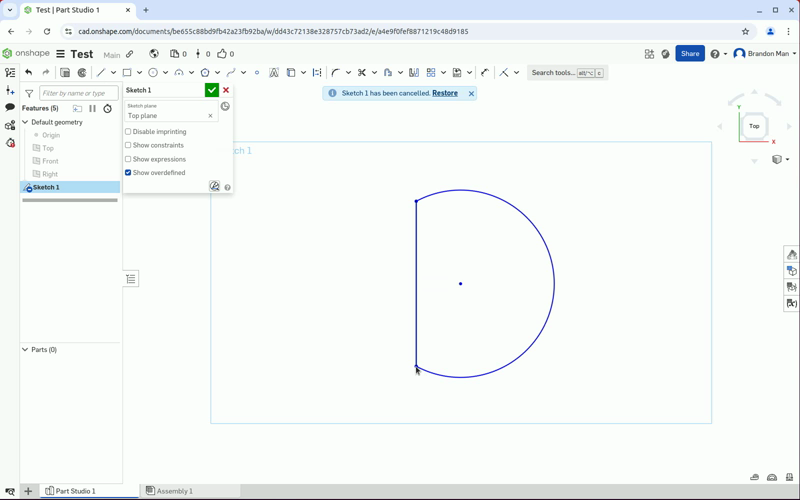
key(c)
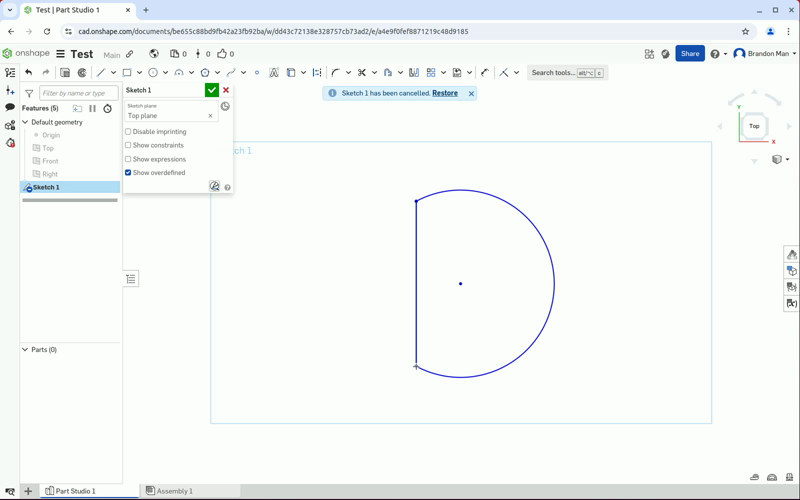
key_down(shift)
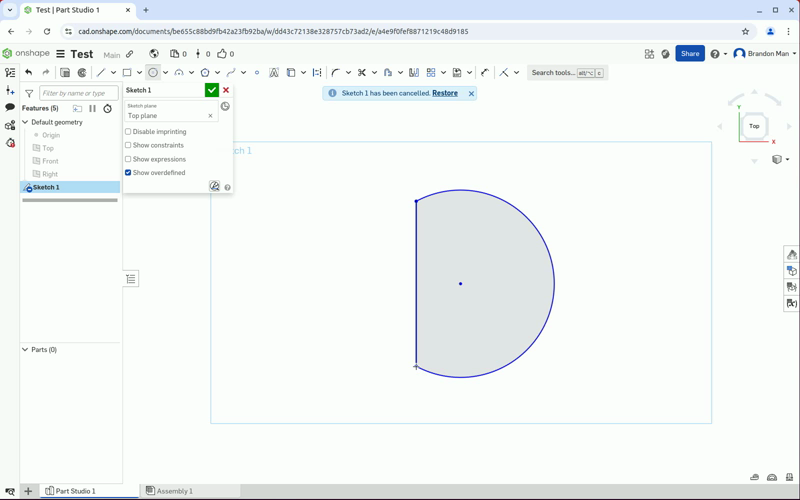
mouse_move(460, 282)
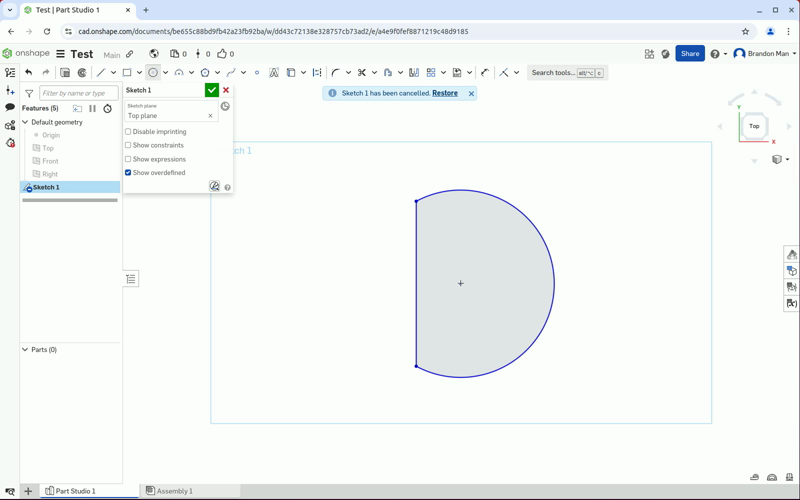
scroll(6)
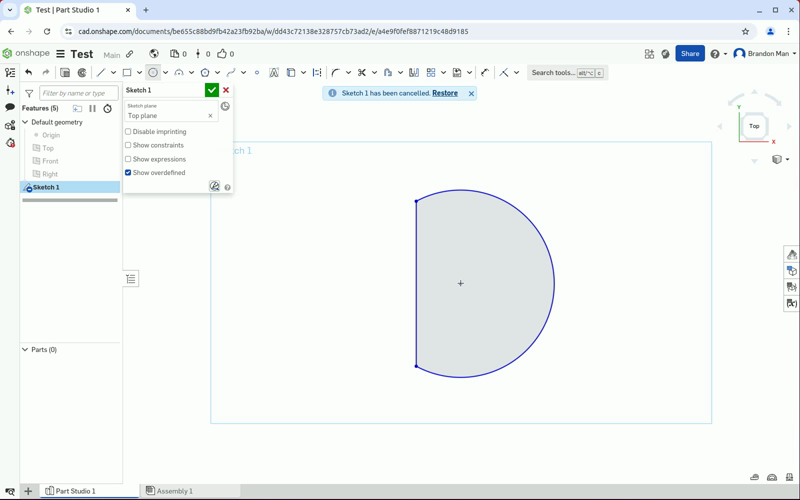
scroll(6)
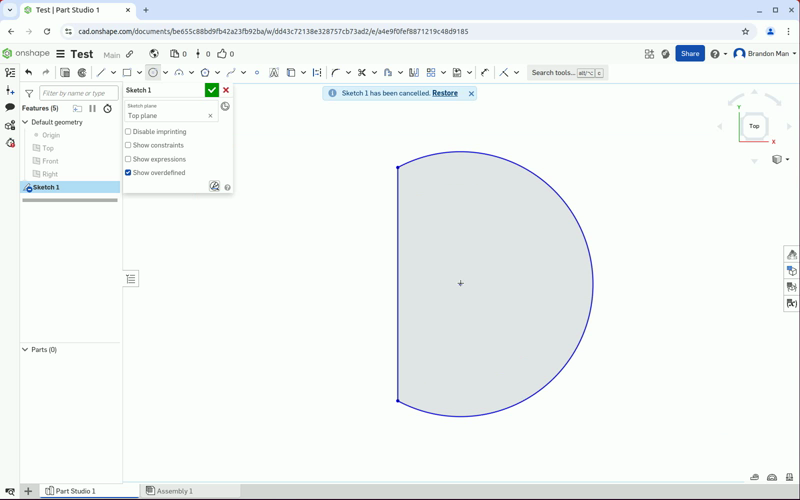
scroll(6)
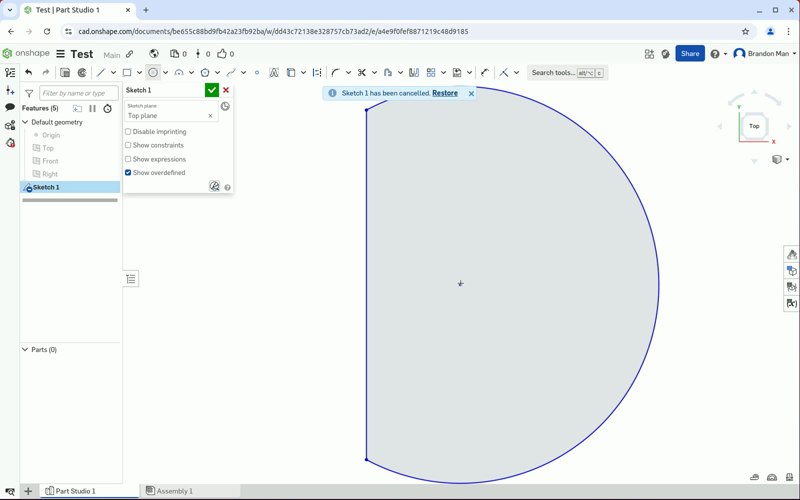
scroll(6)
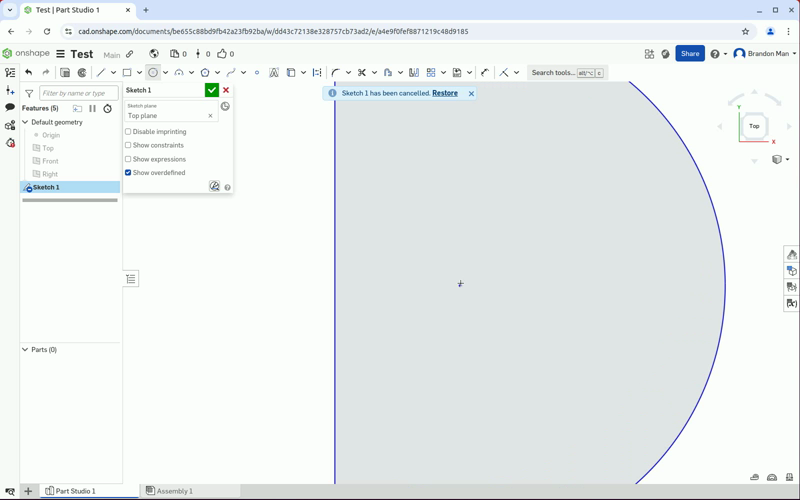
scroll(6)
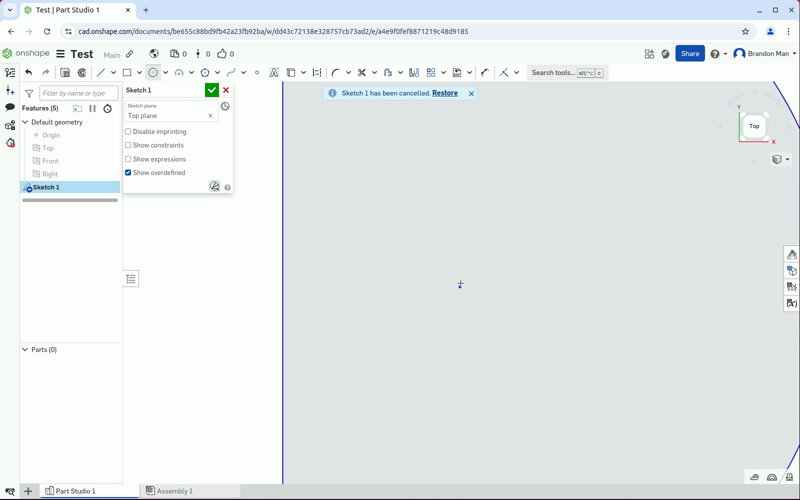
scroll(6)
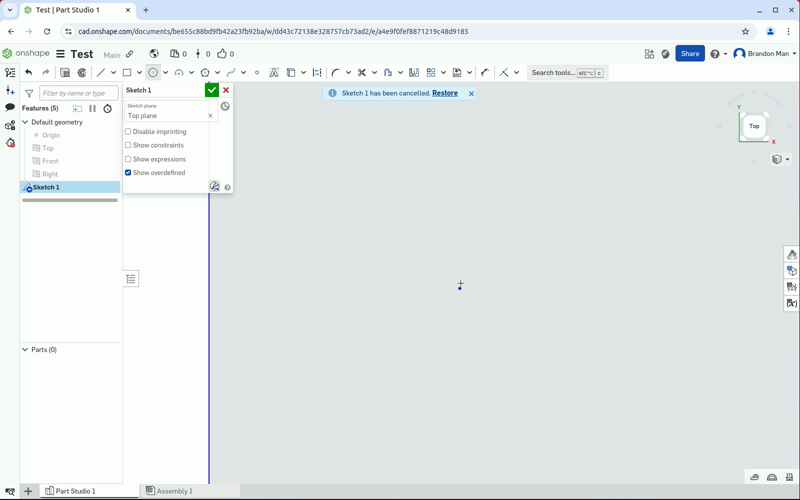
scroll(6)
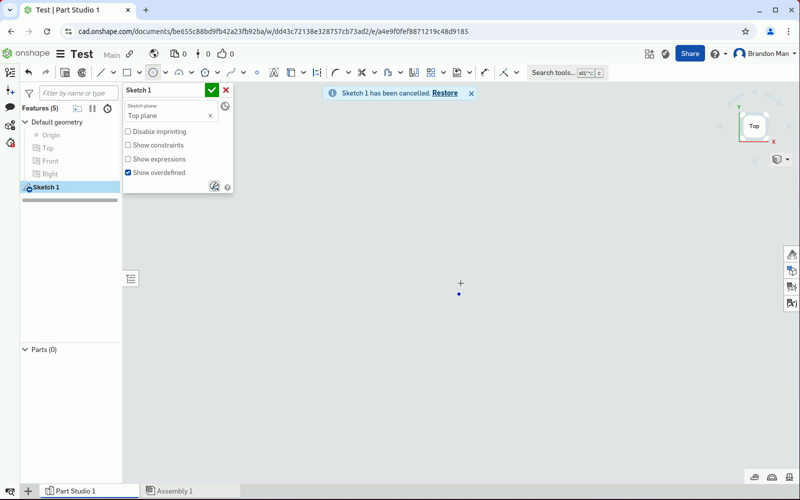
click(460, 282)
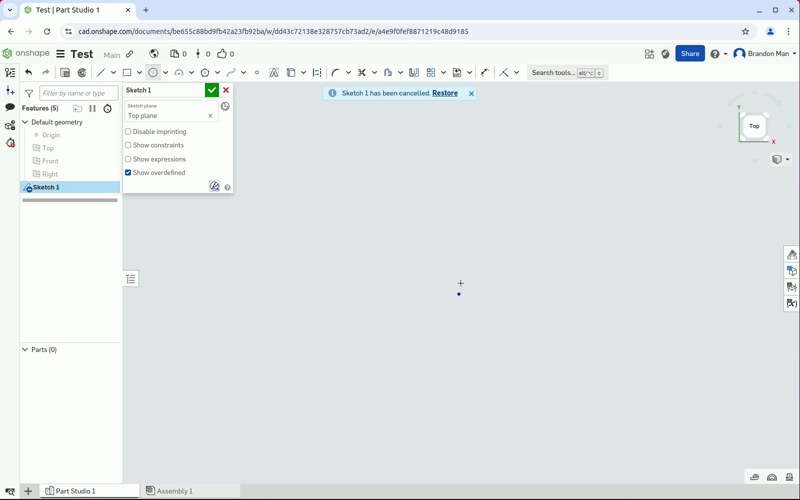
scroll(-6)
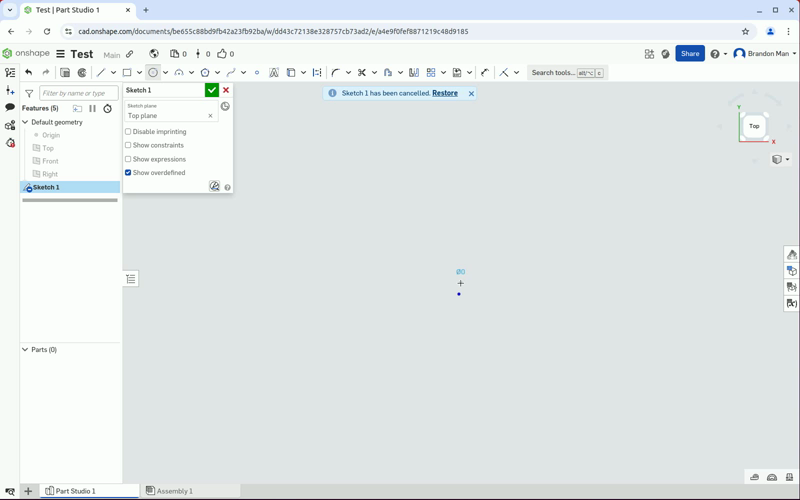
scroll(-6)
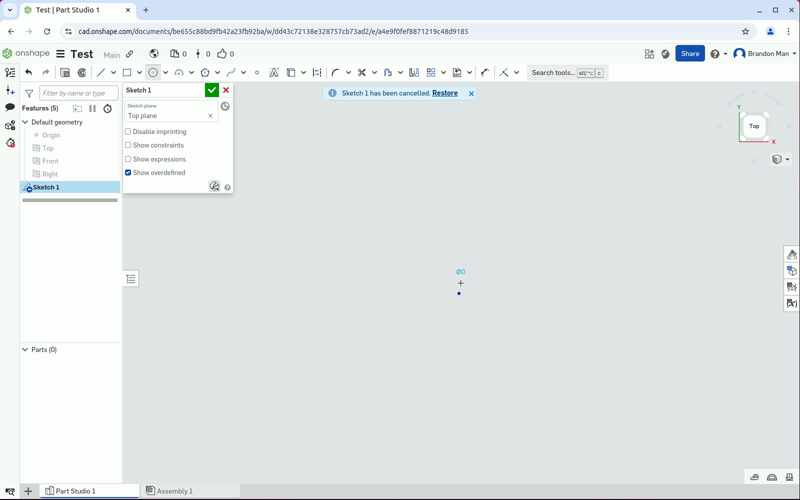
scroll(-6)
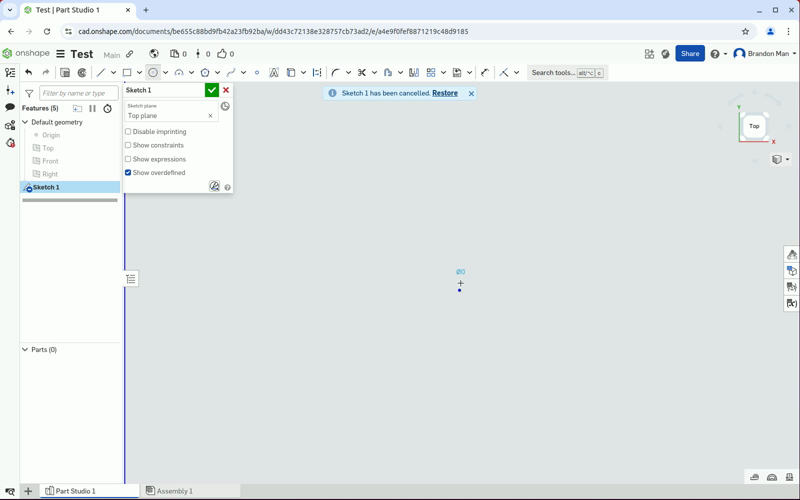
scroll(-6)
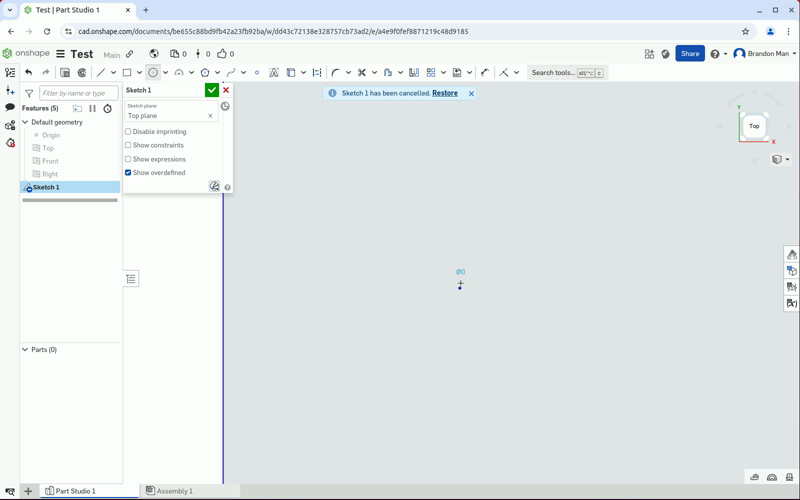
scroll(-6)
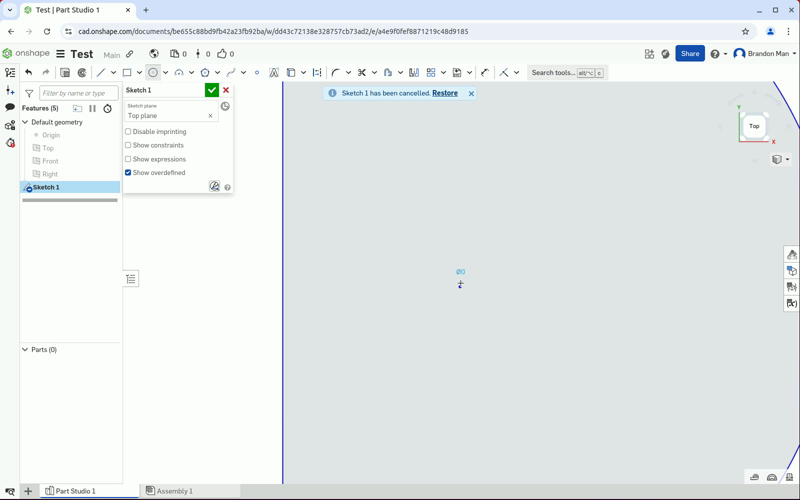
scroll(-6)
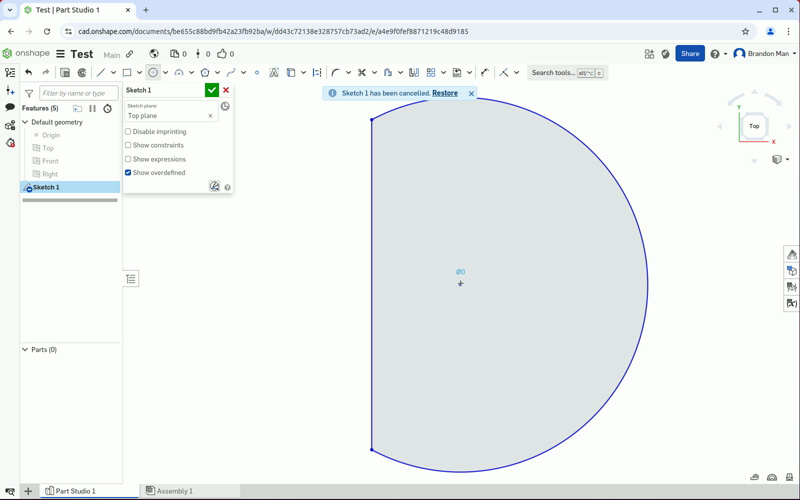
scroll(-6)
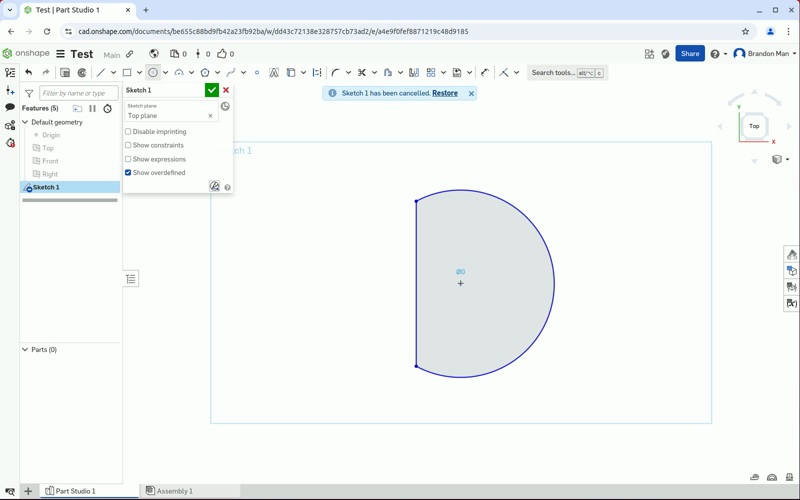
key_up(shift)
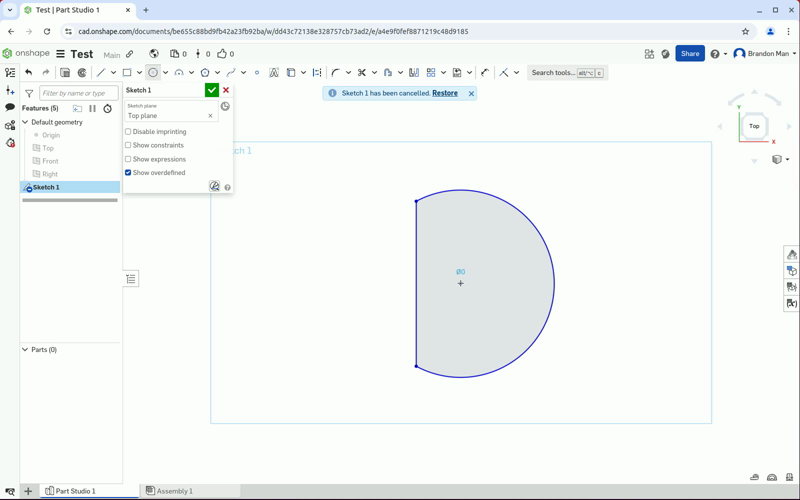
mouse_move(464, 282)
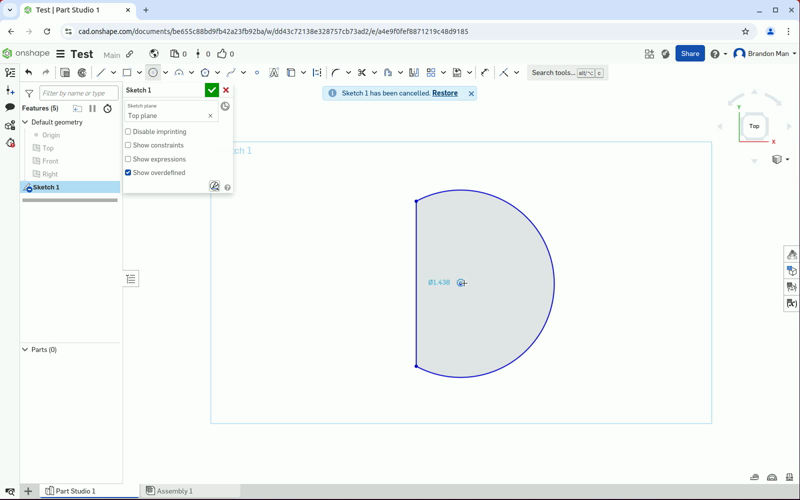
scroll(6)
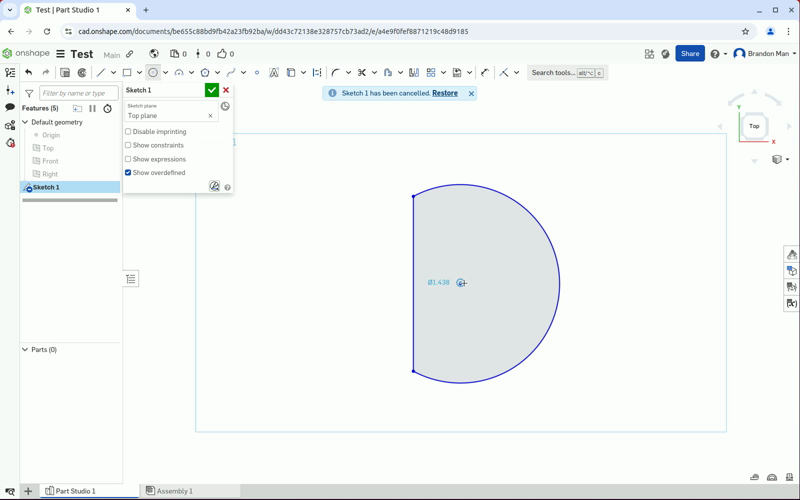
scroll(6)
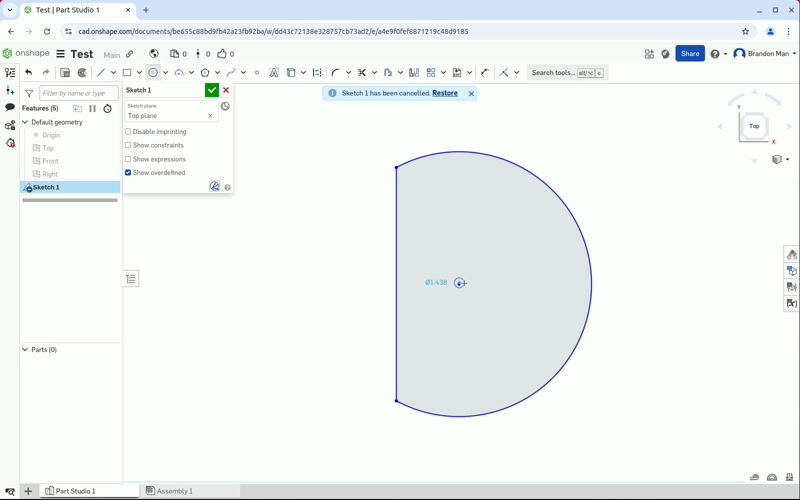
scroll(6)
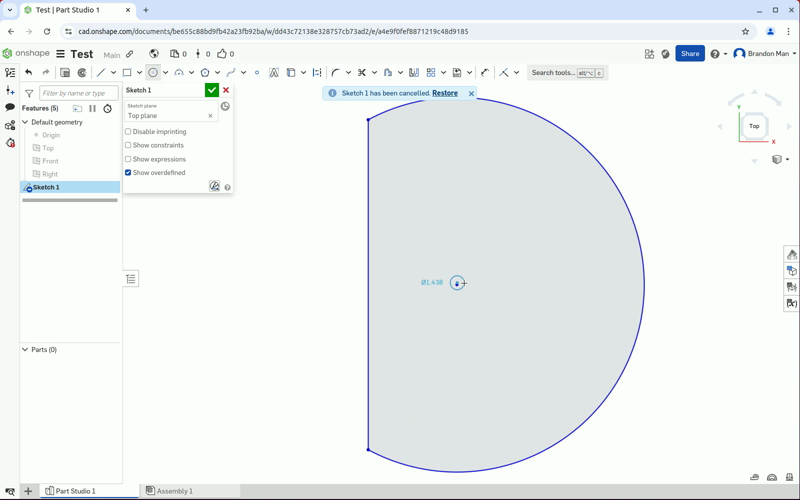
scroll(6)
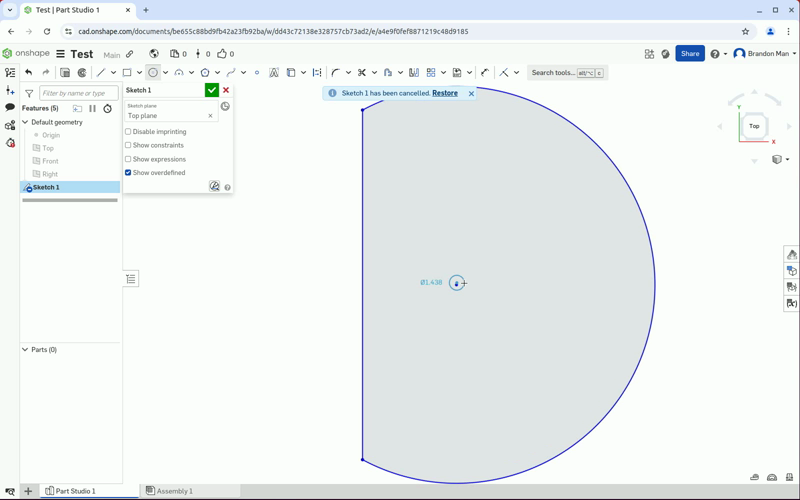
scroll(6)
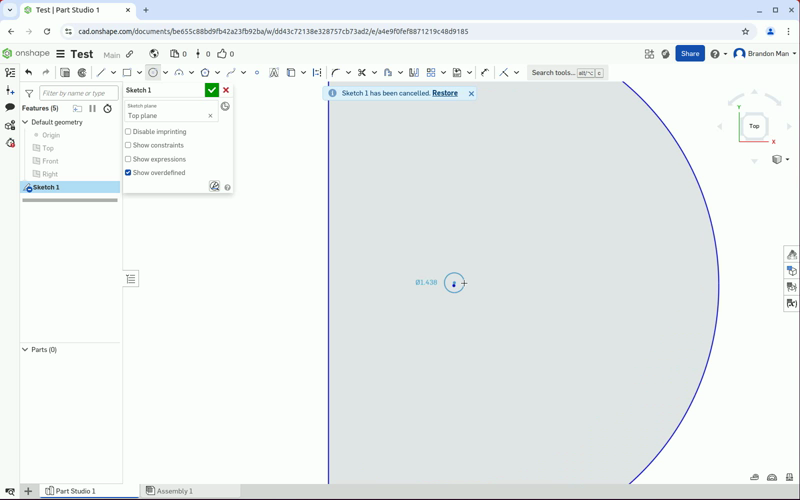
scroll(6)
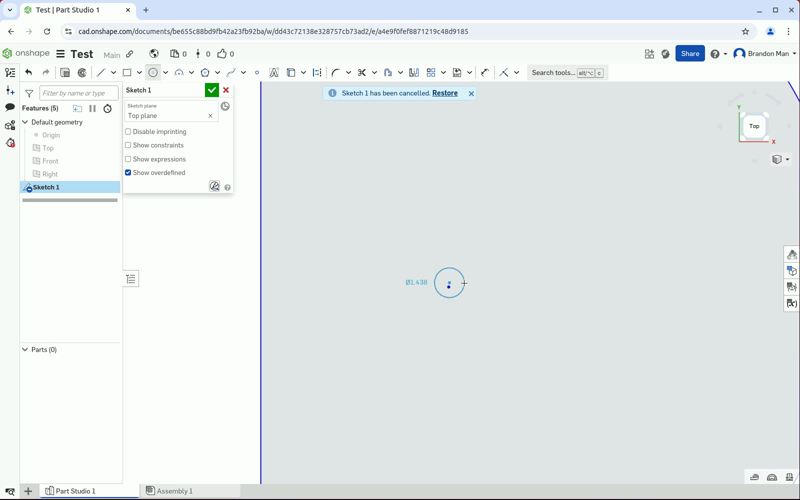
scroll(6)
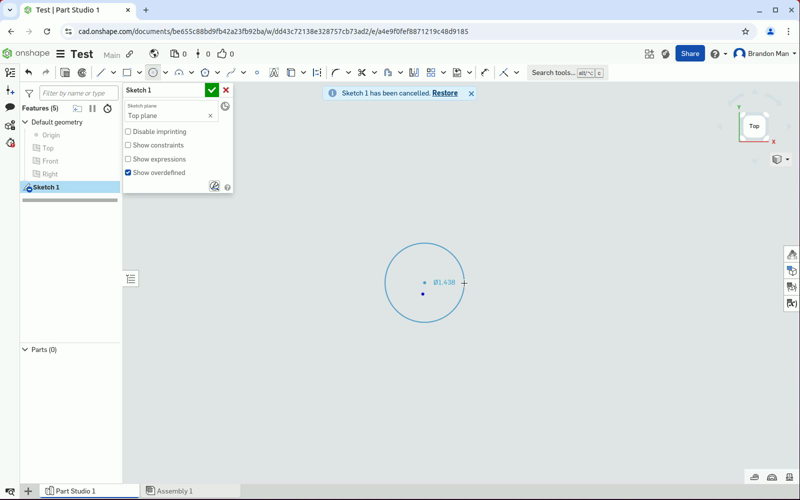
click(464, 282)
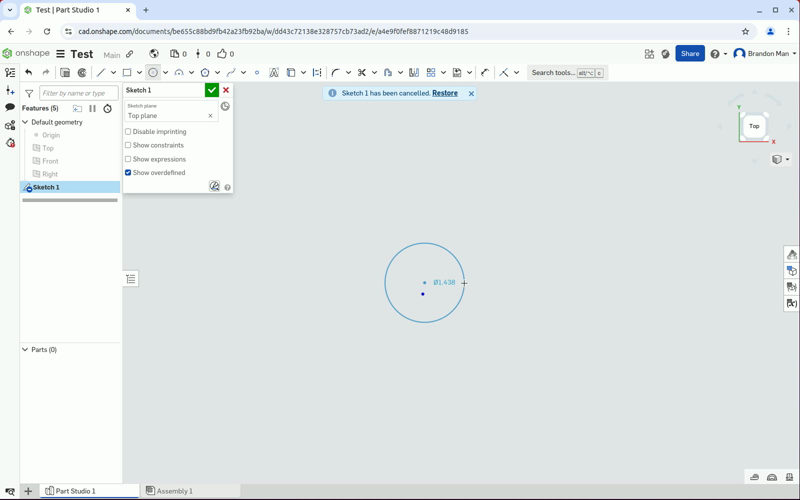
scroll(-6)
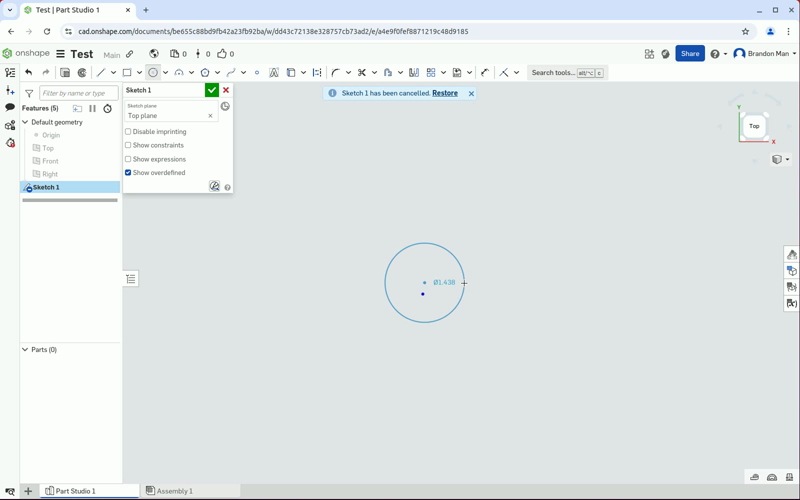
scroll(-6)
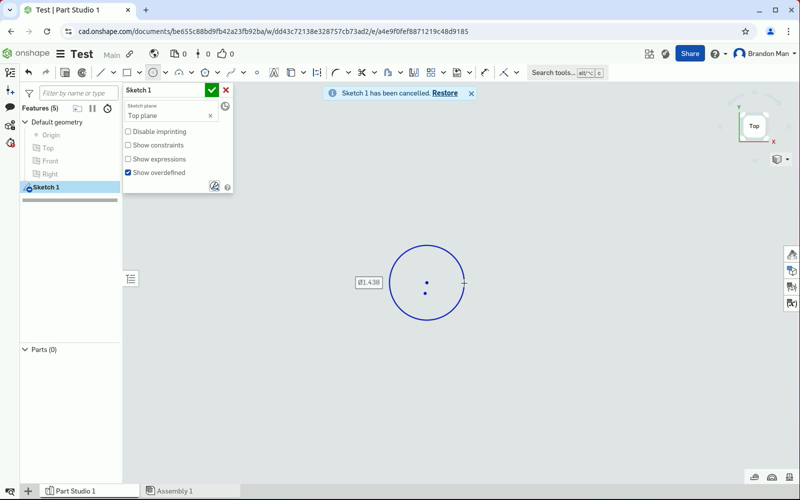
scroll(-6)
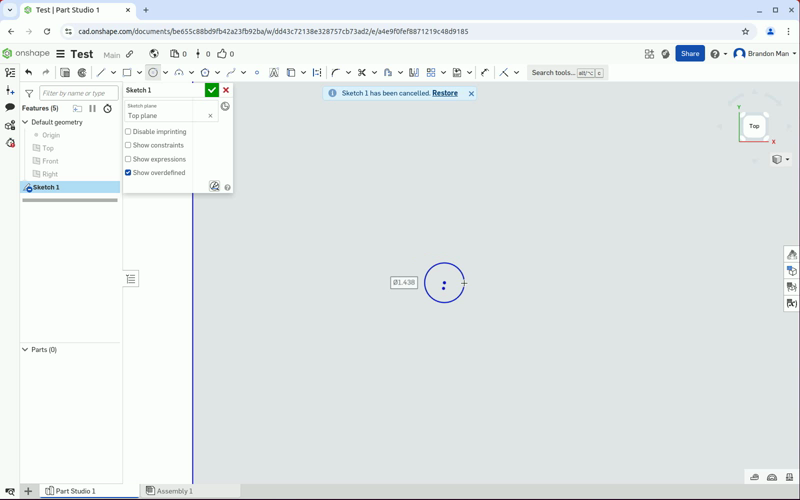
scroll(-6)
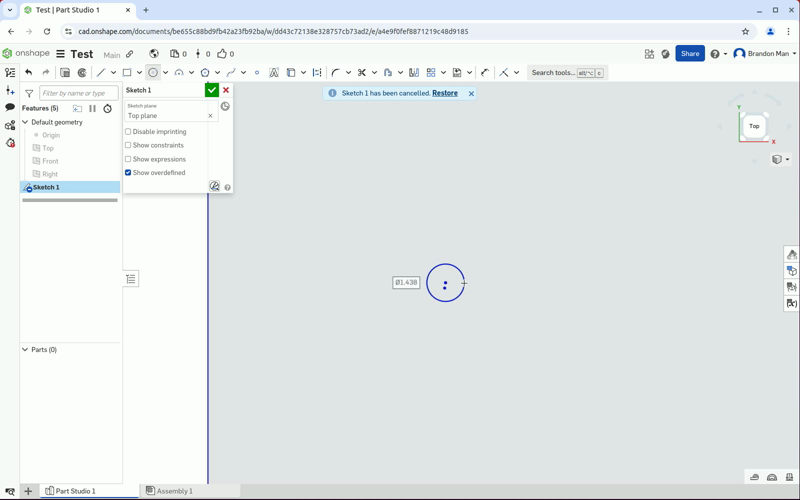
scroll(-6)
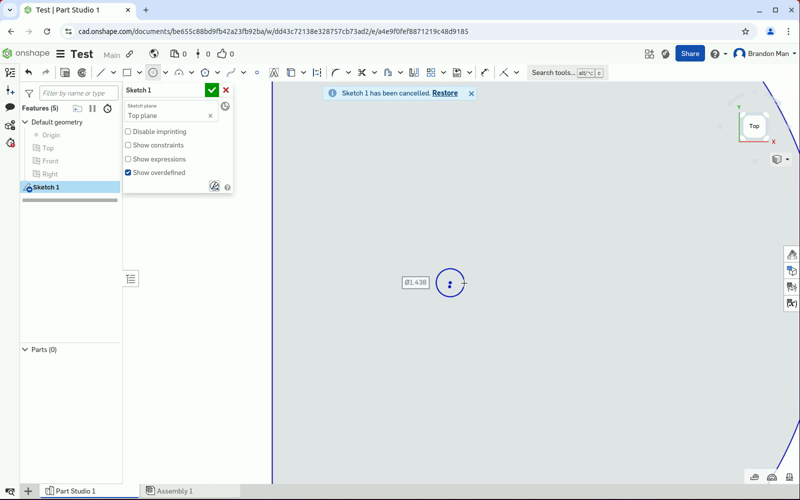
scroll(-6)
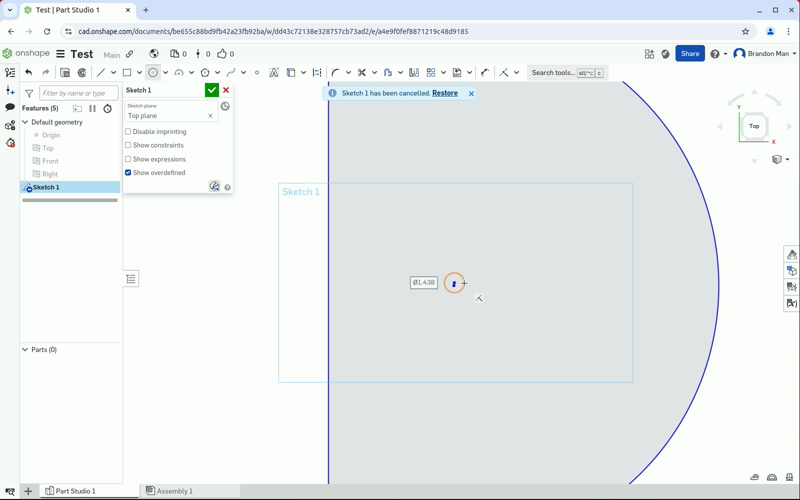
scroll(-6)
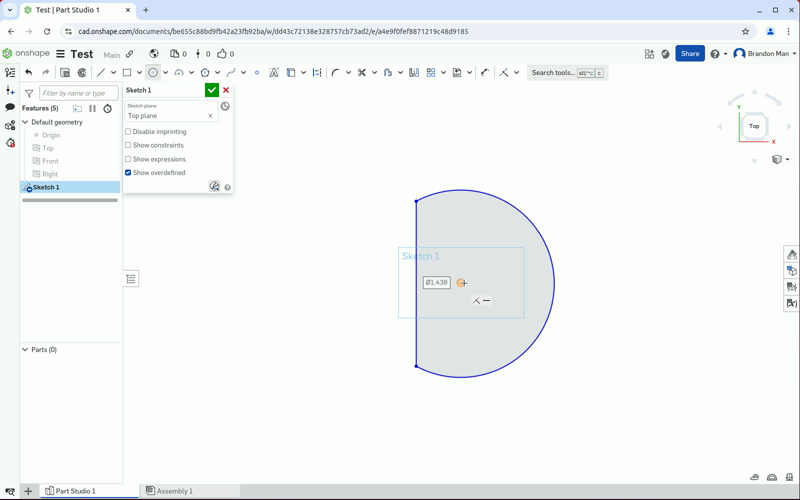
key(esc)
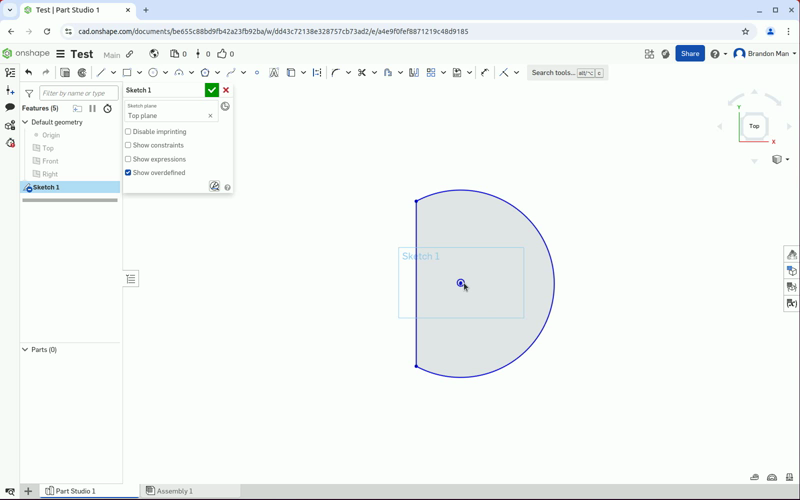
key(c)
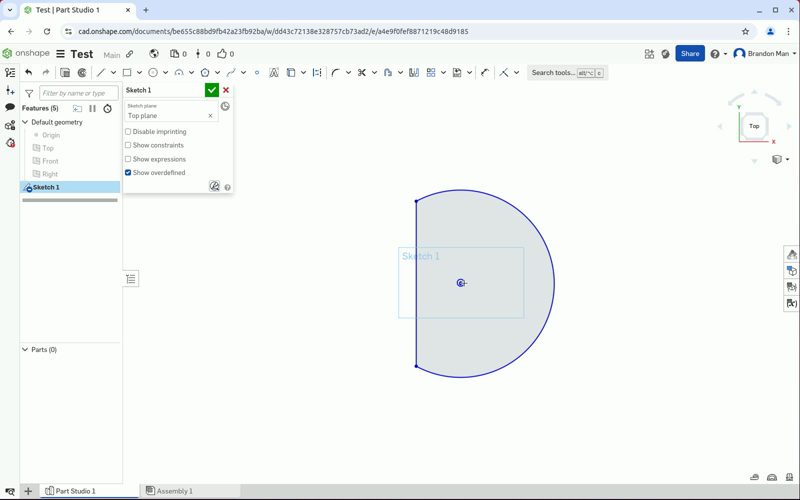
key_down(shift)
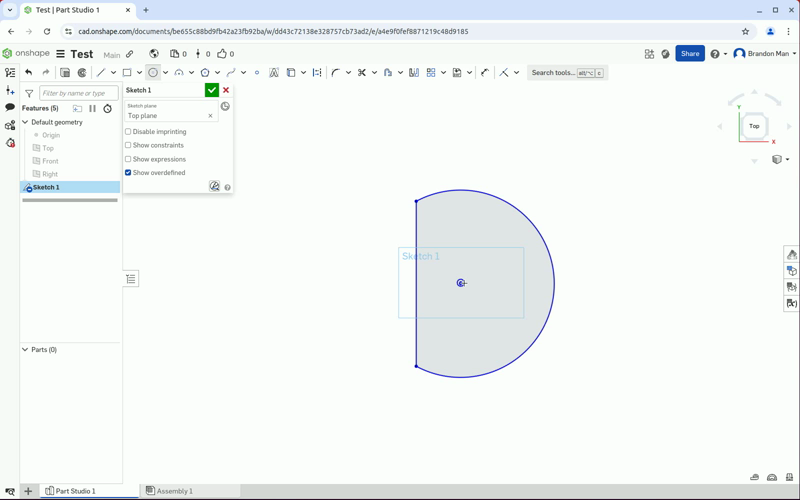
mouse_move(514, 338)
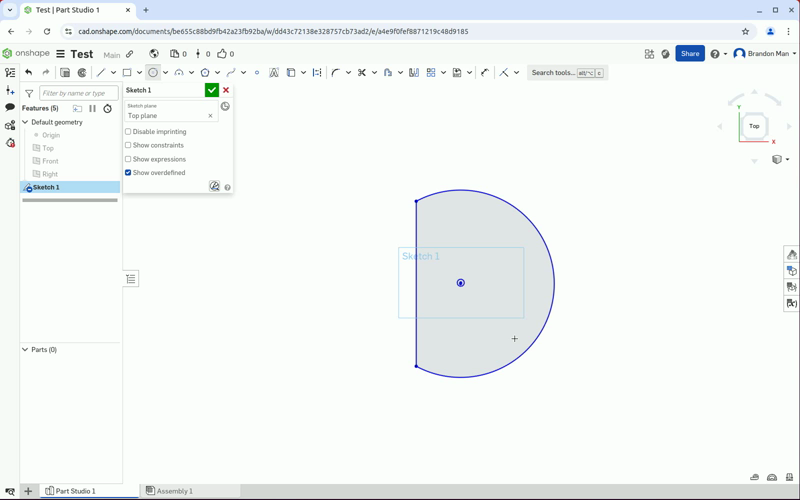
click(514, 338)
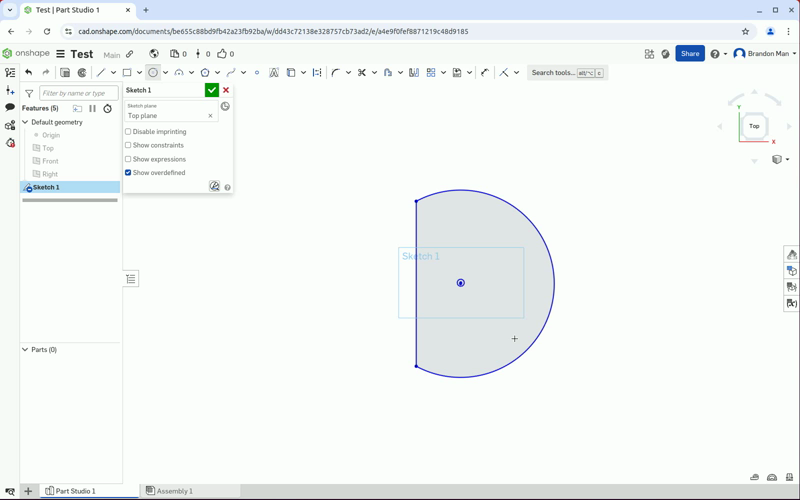
key_up(shift)
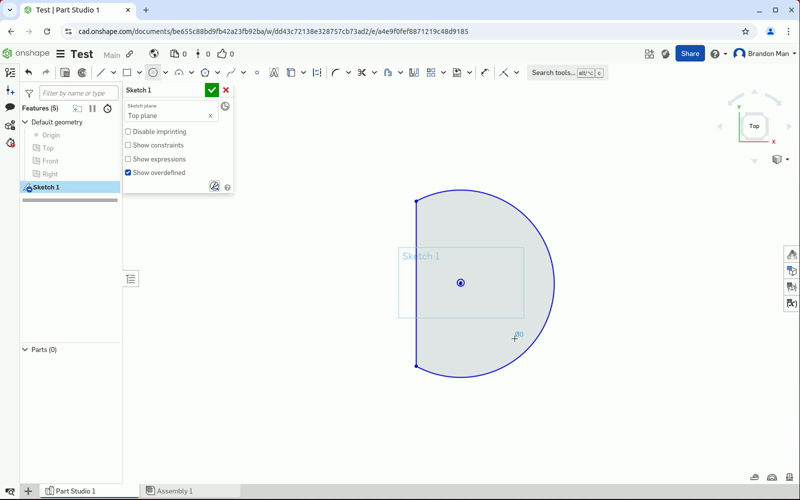
mouse_move(522, 338)
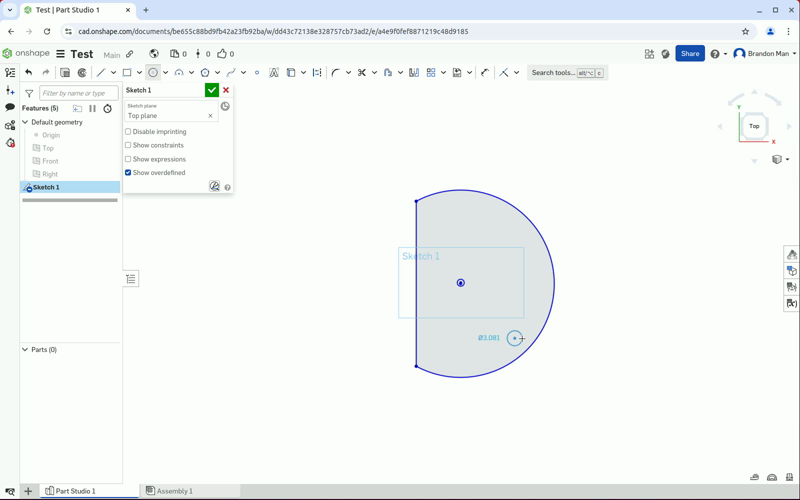
click(522, 338)
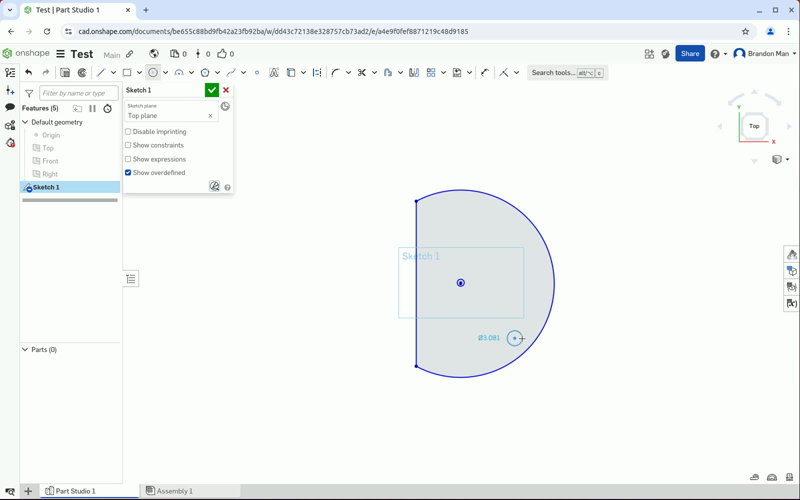
key(esc)
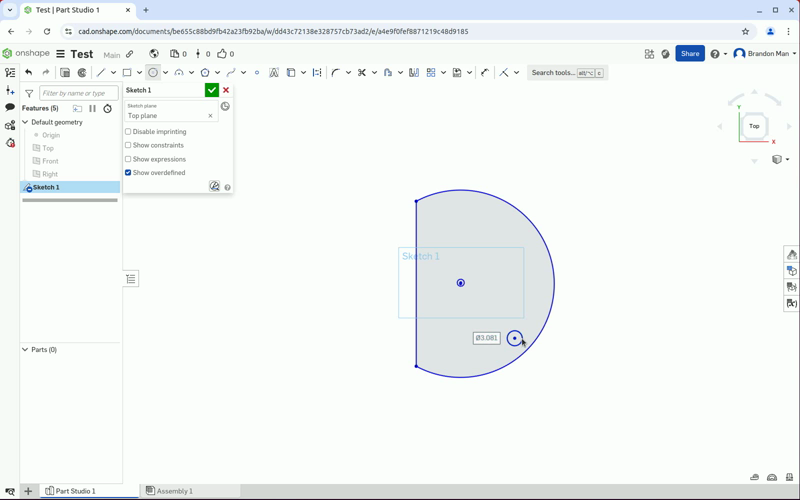
mouse_move(537, 274)
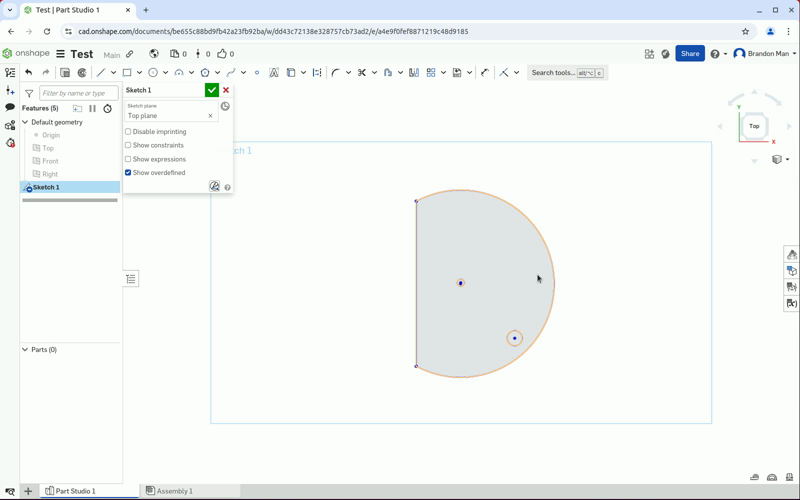
click(537, 274)
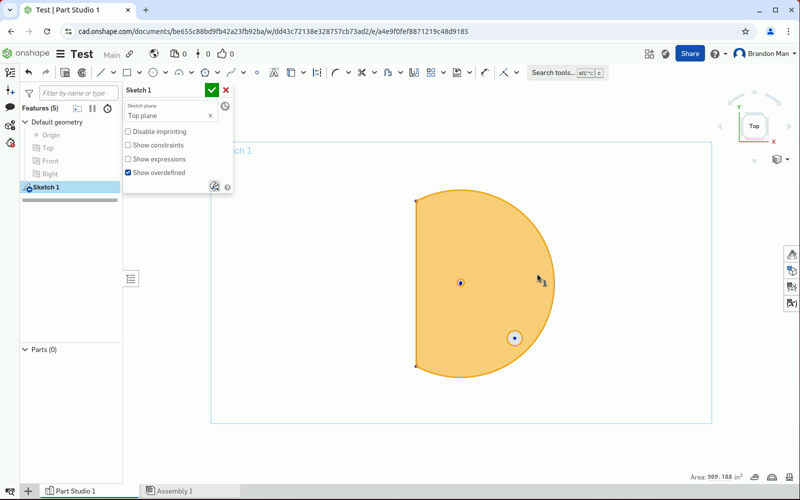
mouse_move(73, 352)
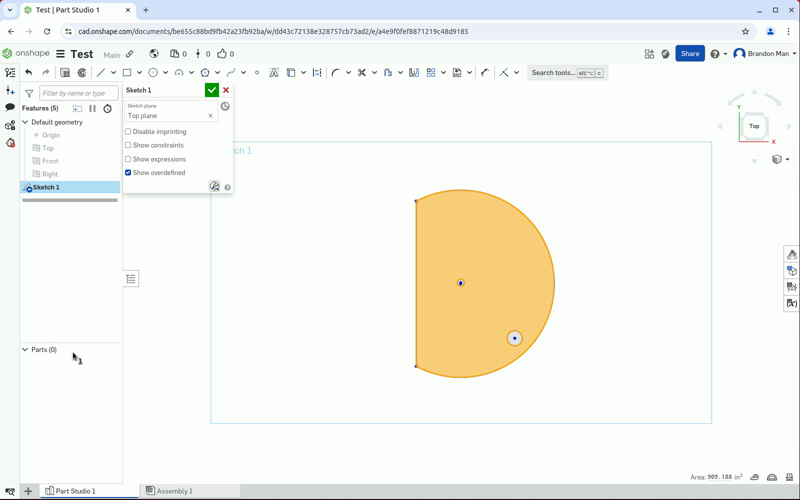
key(shift+y)
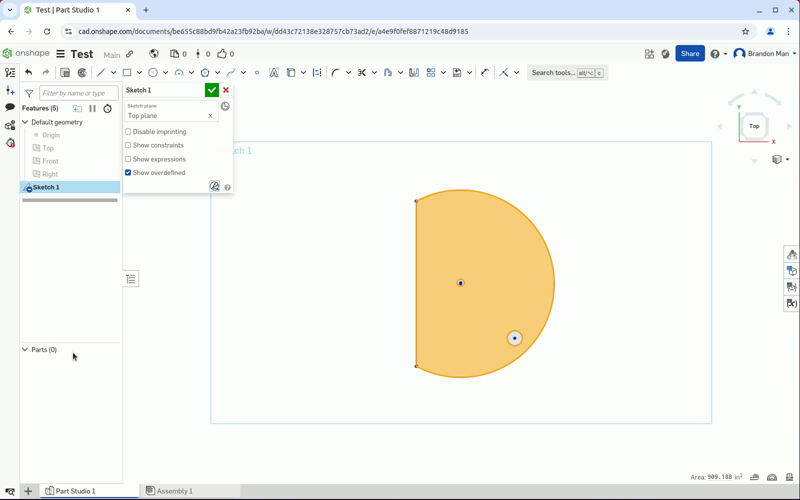
key(shift+e)
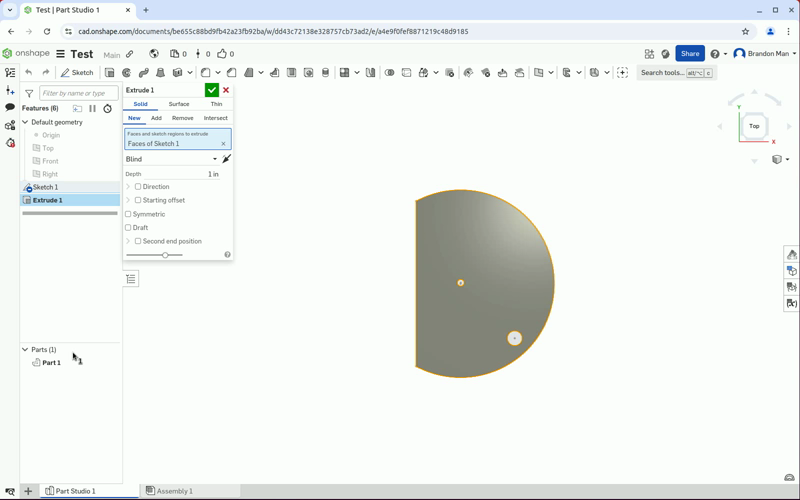
mouse_move(143, 106)
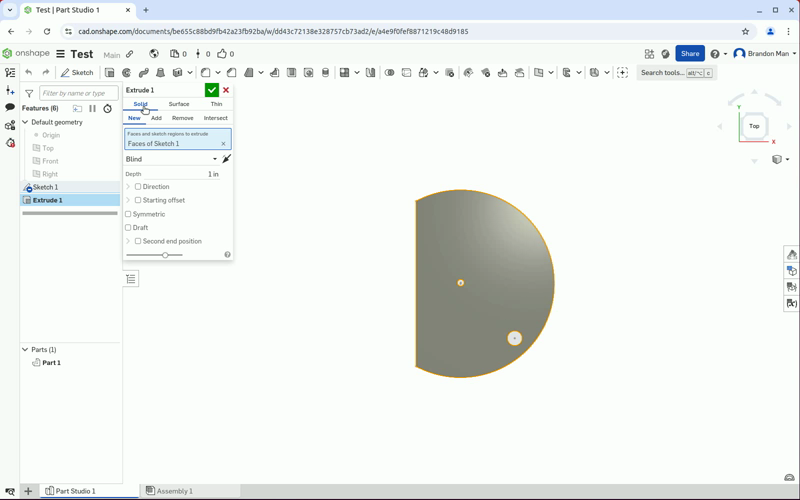
click(143, 106)
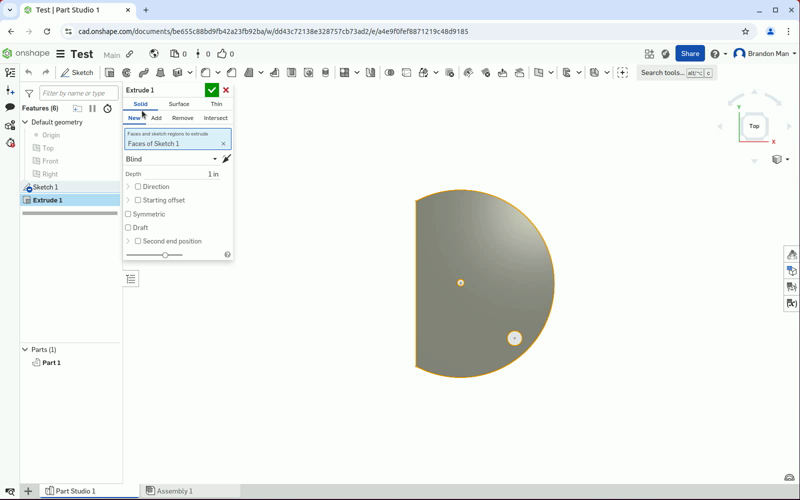
mouse_move(137, 120)
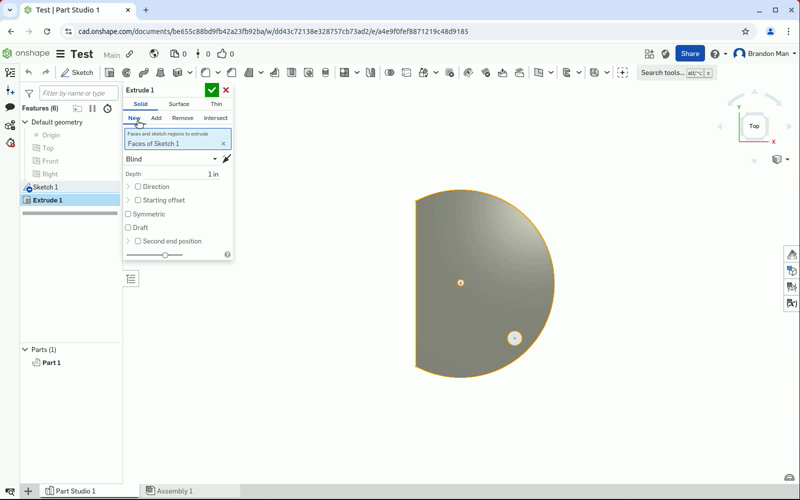
click(137, 120)
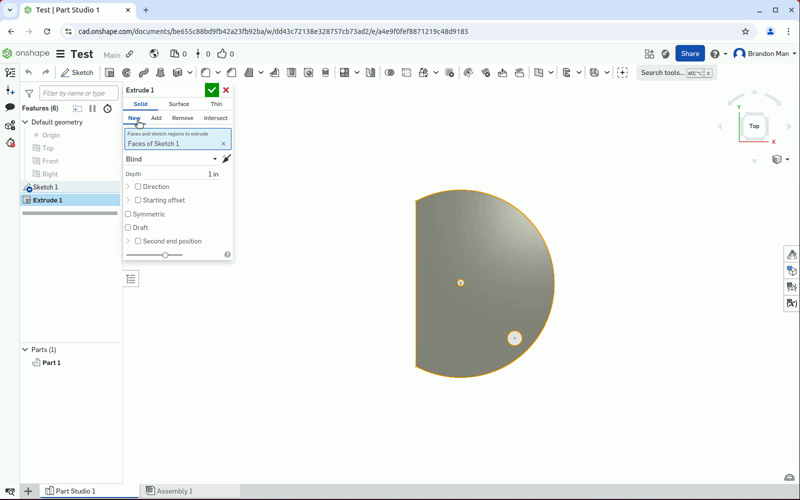
key(tab, 4)
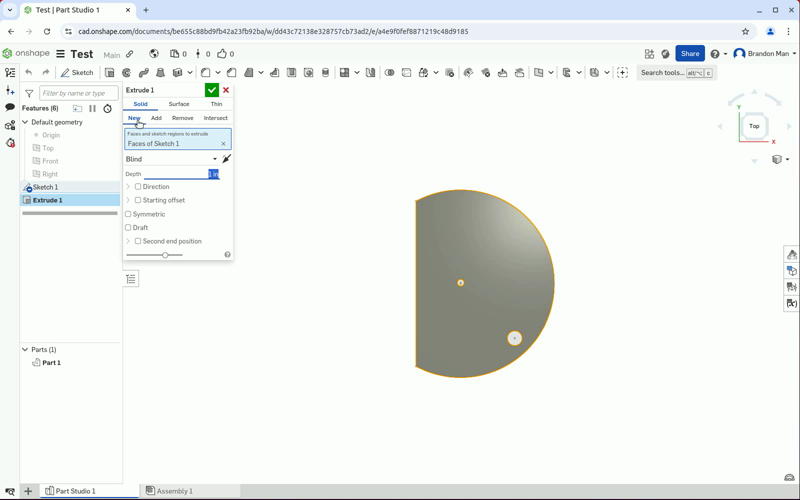
text(1.204)
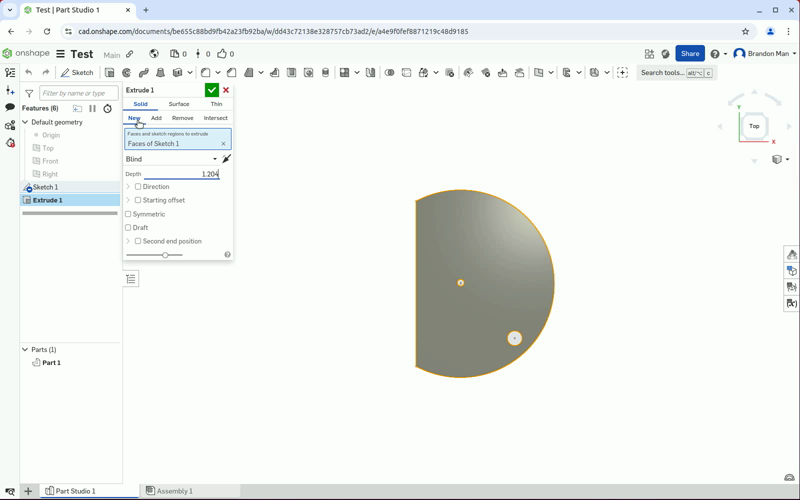
key(enter)
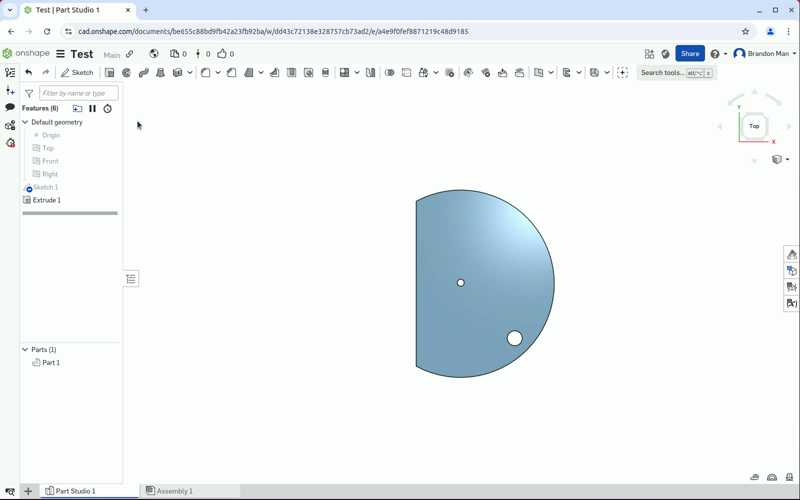
key(shift+h)
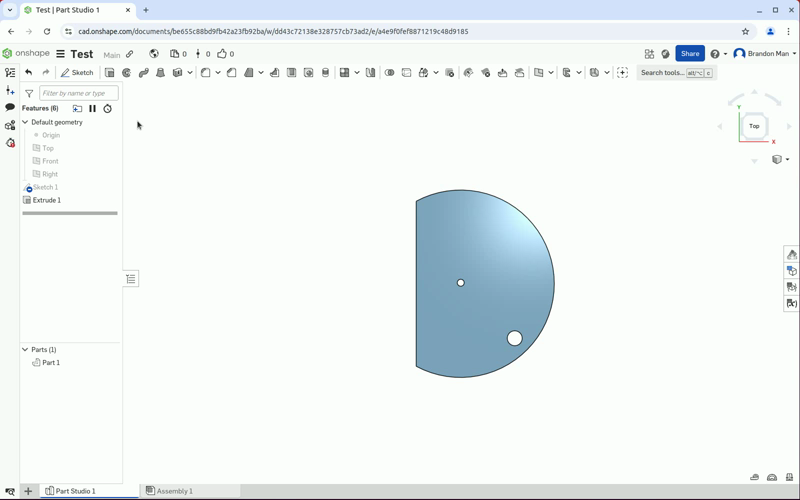
key(shift+h)
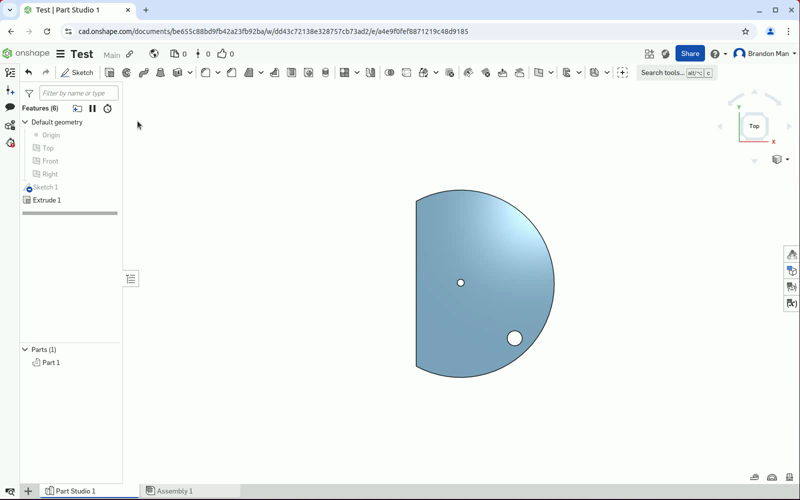
mouse_move(73, 189)
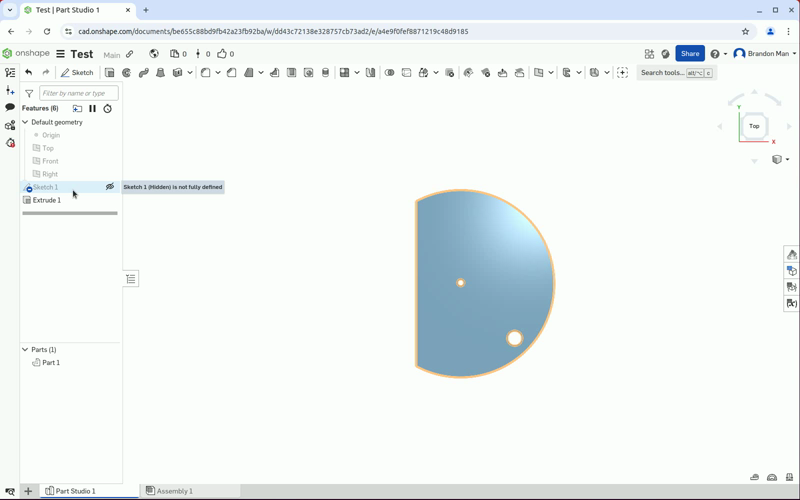
click(73, 189)
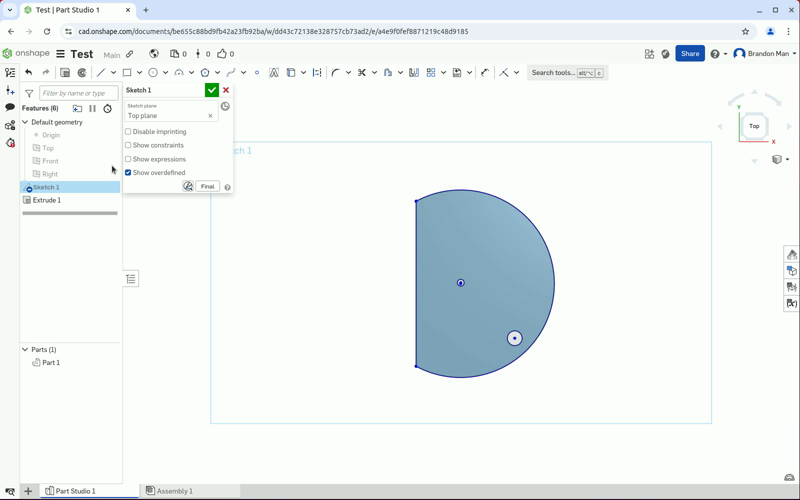
mouse_move(229, 92)
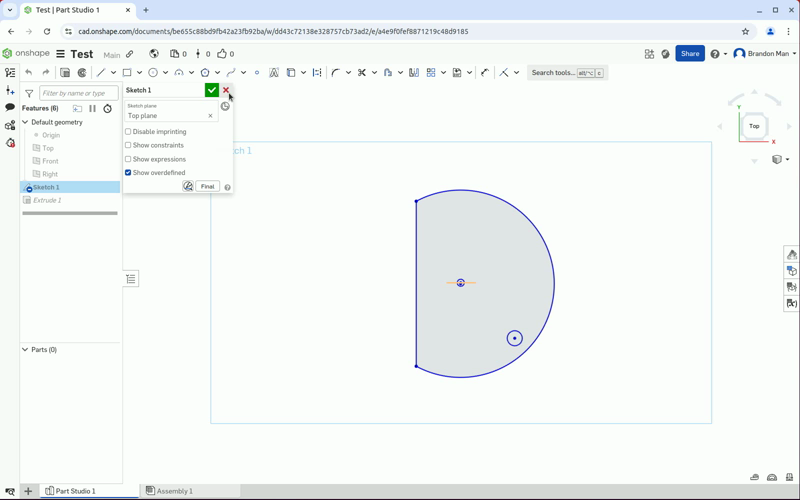
click(229, 92)
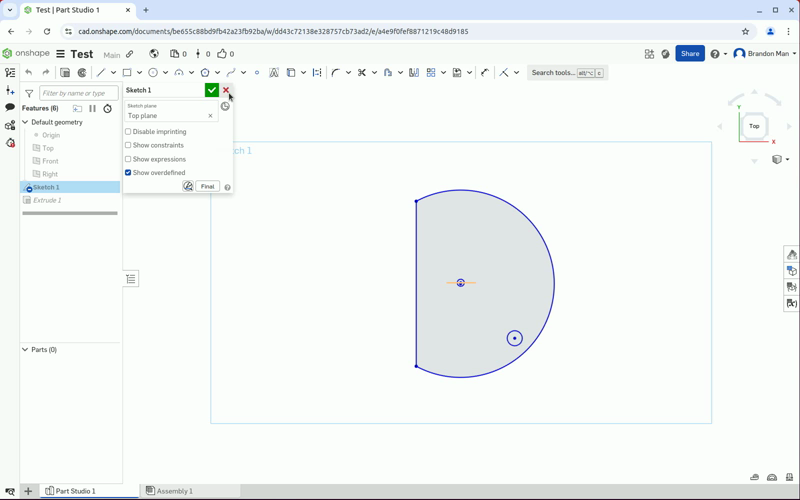
key(shift+s)
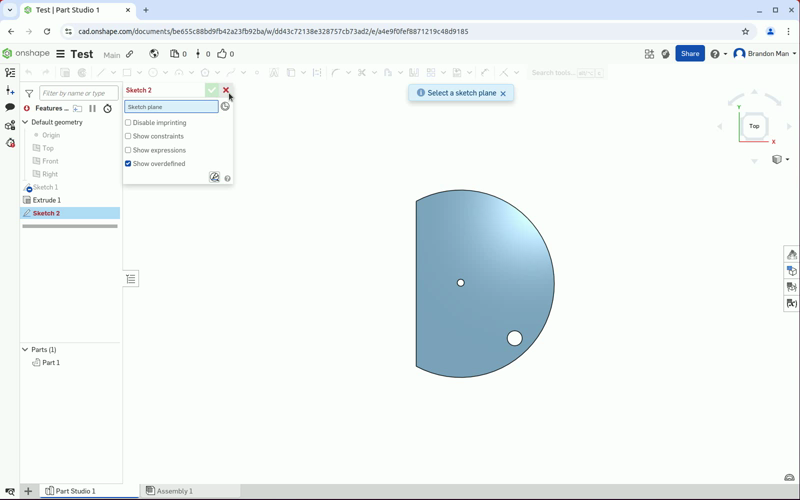
mouse_move(73, 150)
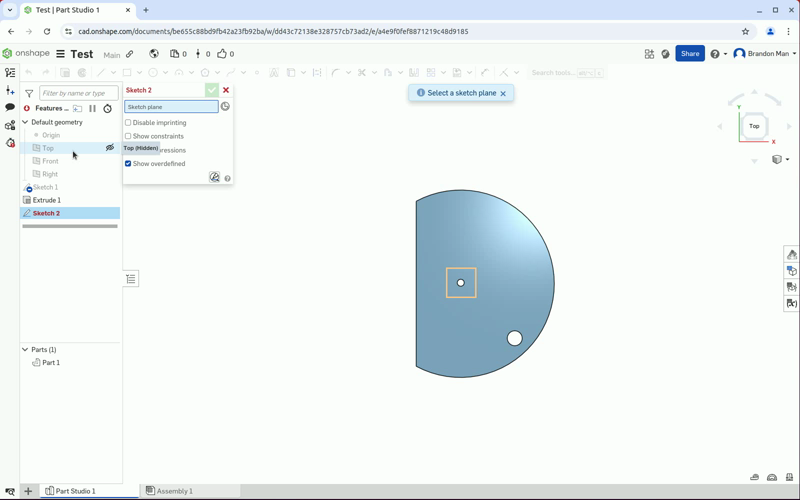
click(73, 150)
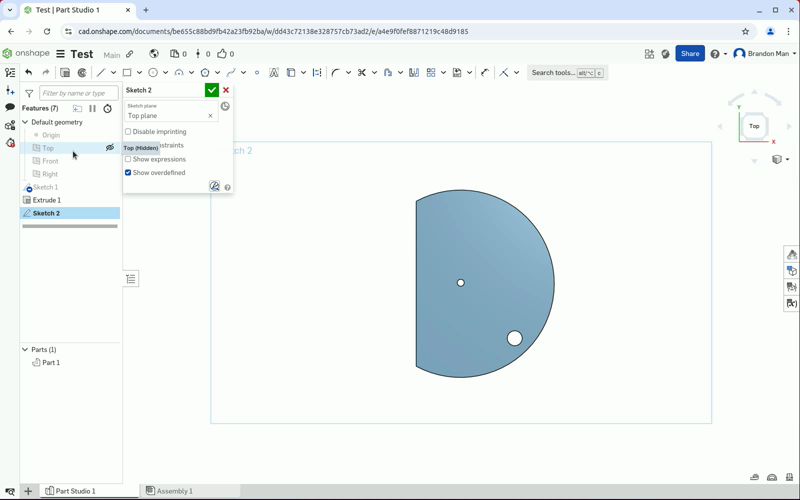
mouse_move(73, 352)
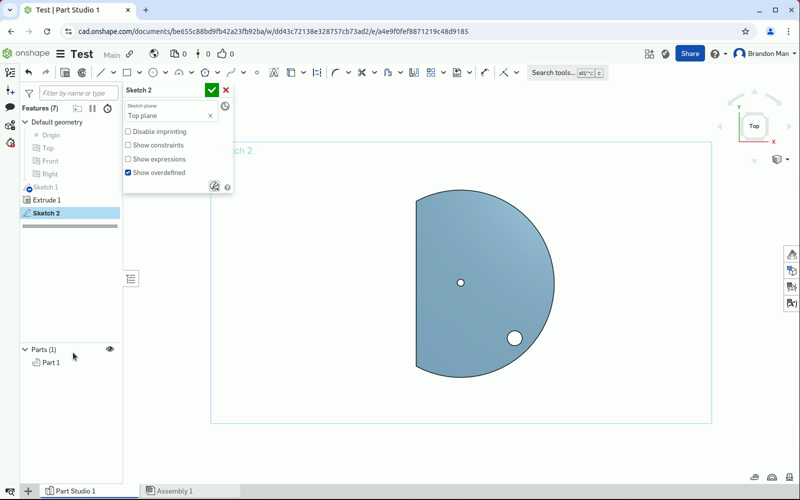
key(y)
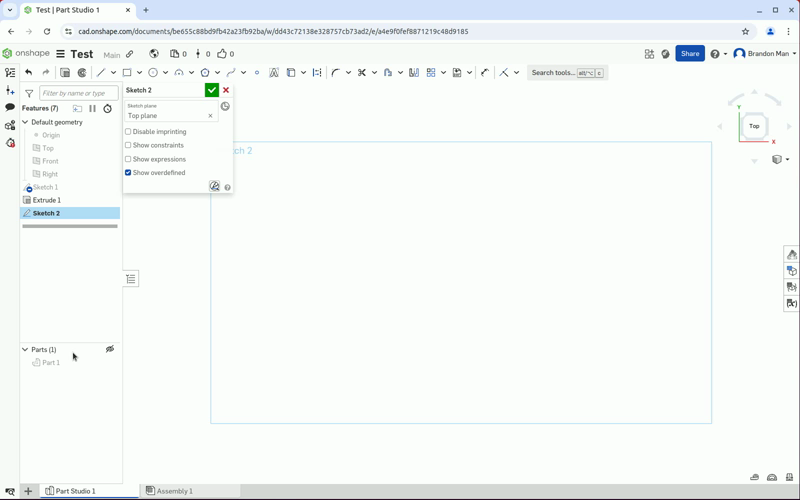
key(c)
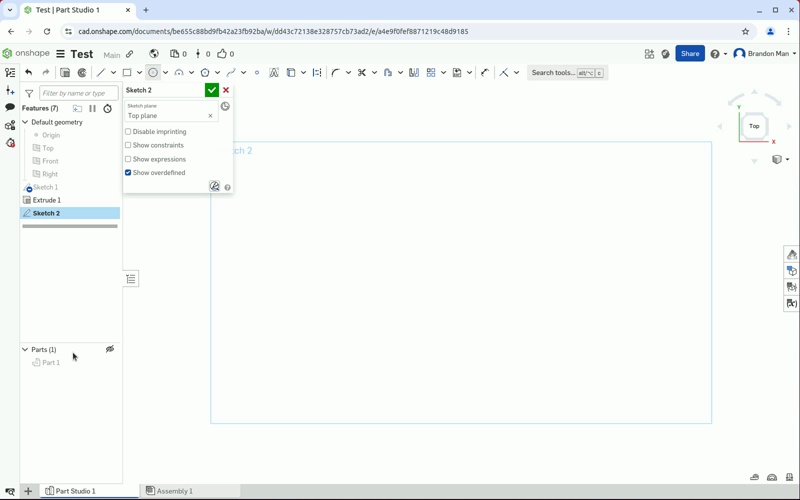
key_down(shift)
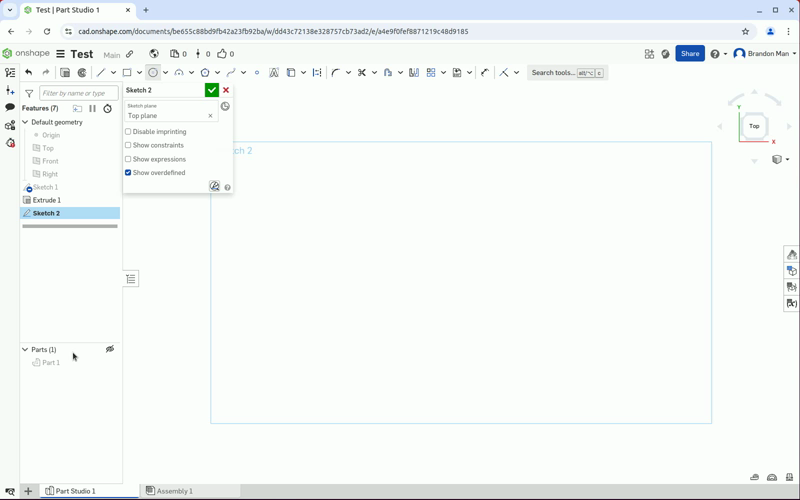
mouse_move(461, 282)
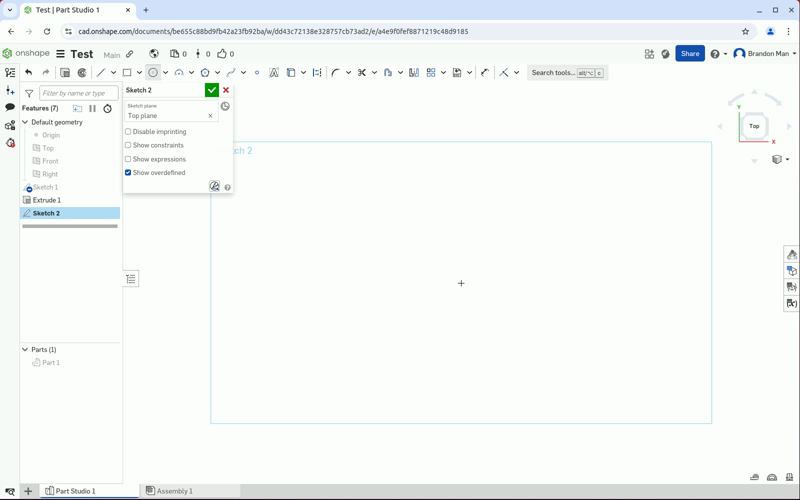
click(461, 282)
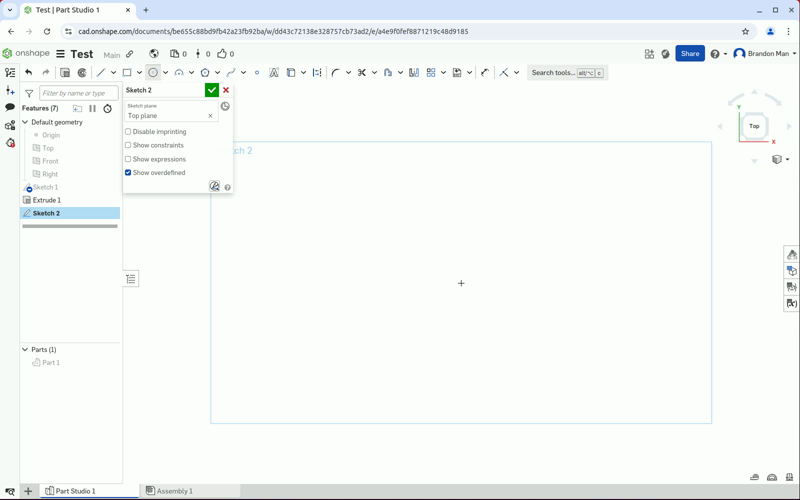
key_up(shift)
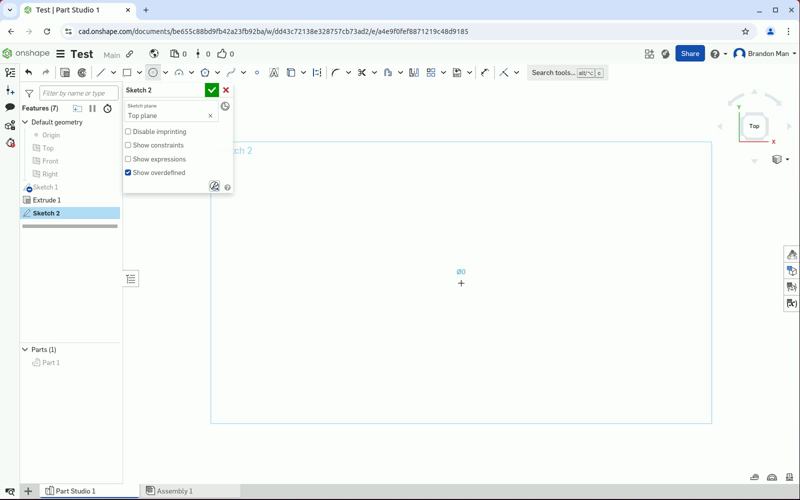
mouse_move(574, 282)
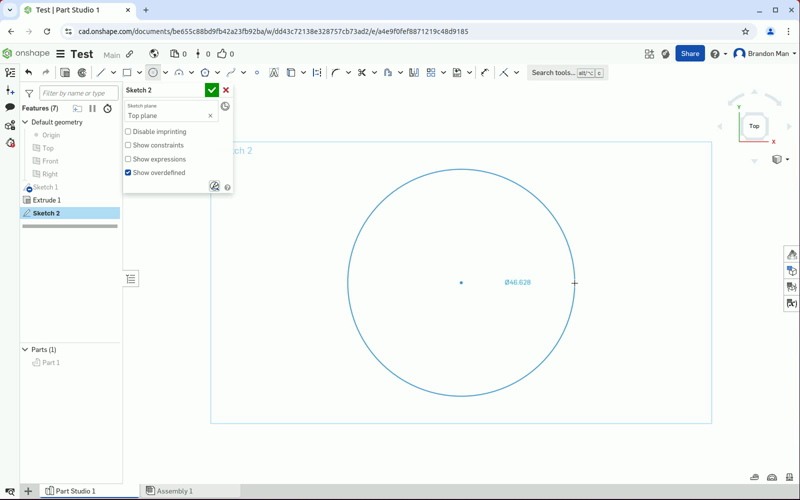
click(574, 282)
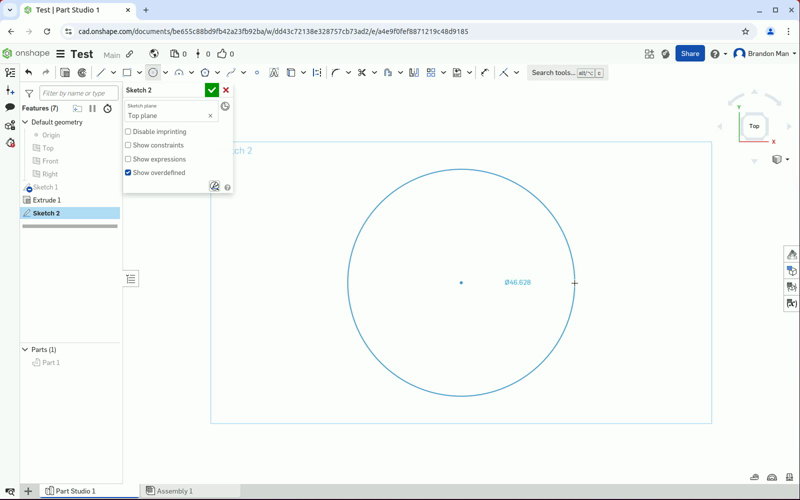
key(esc)
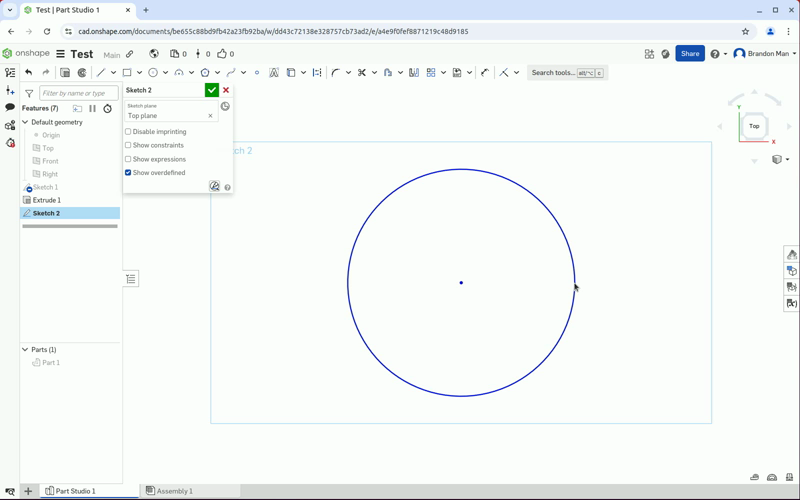
key(c)
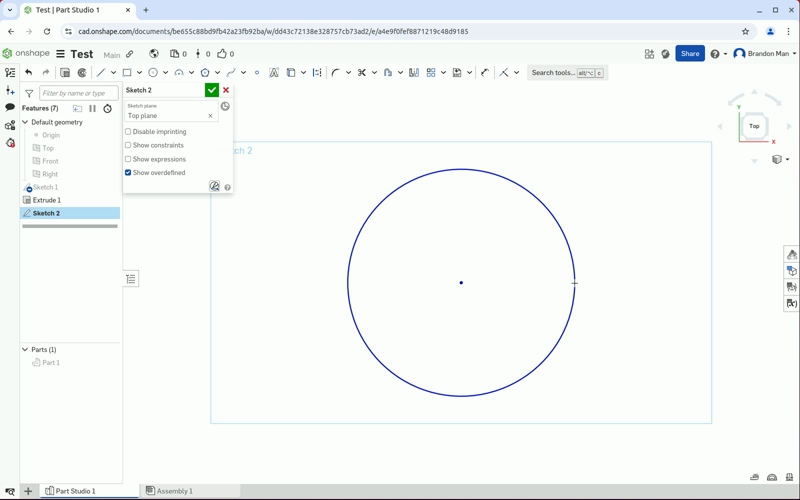
key_down(shift)
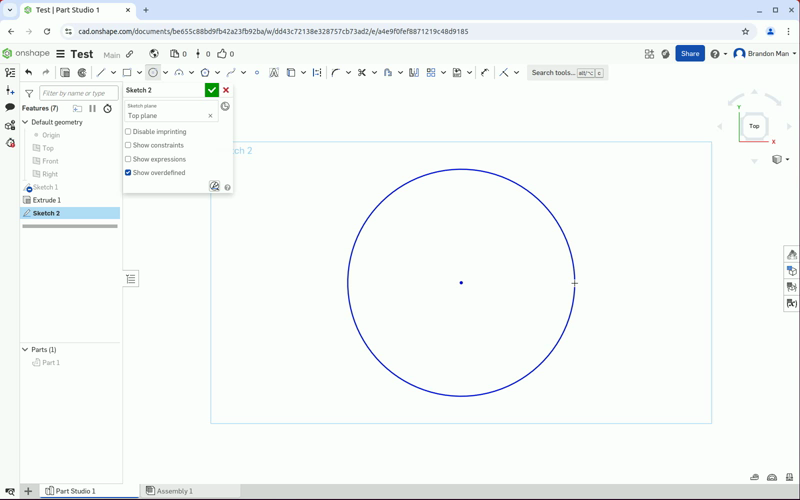
mouse_move(461, 282)
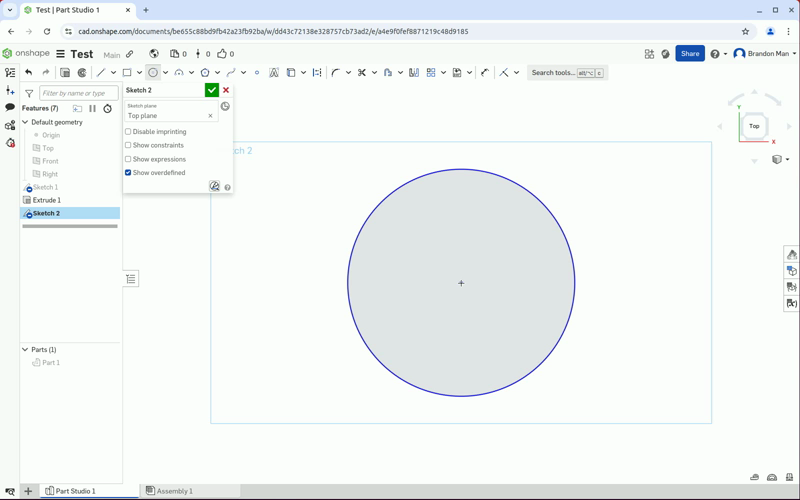
click(461, 282)
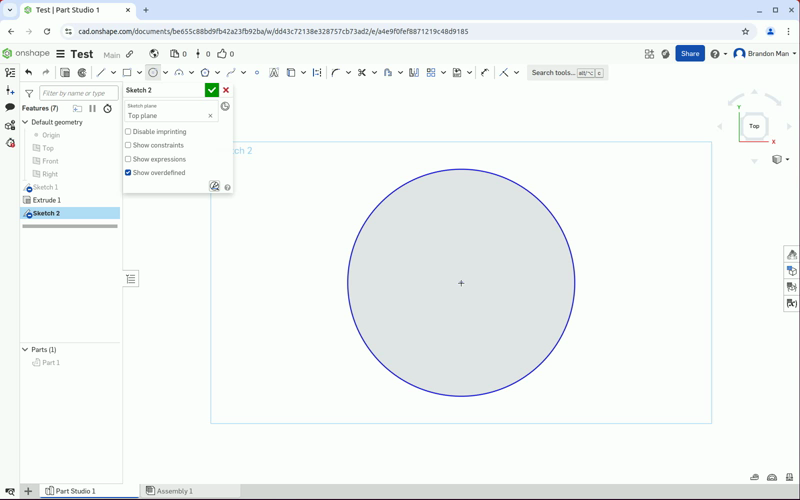
key_up(shift)
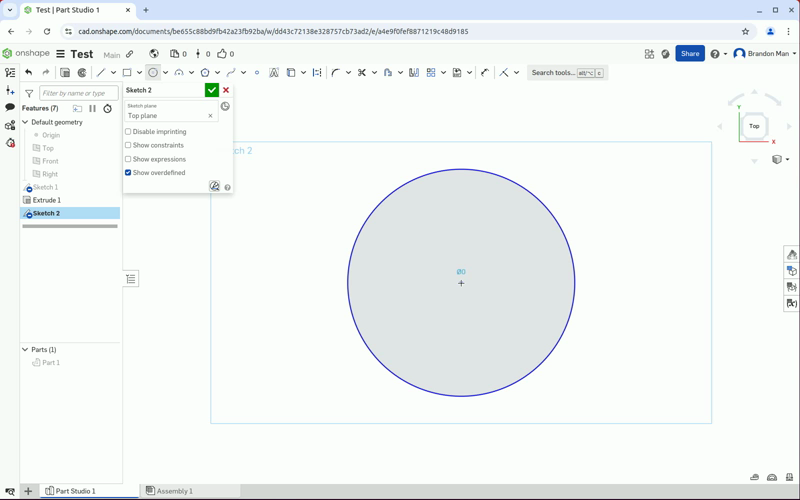
mouse_move(555, 282)
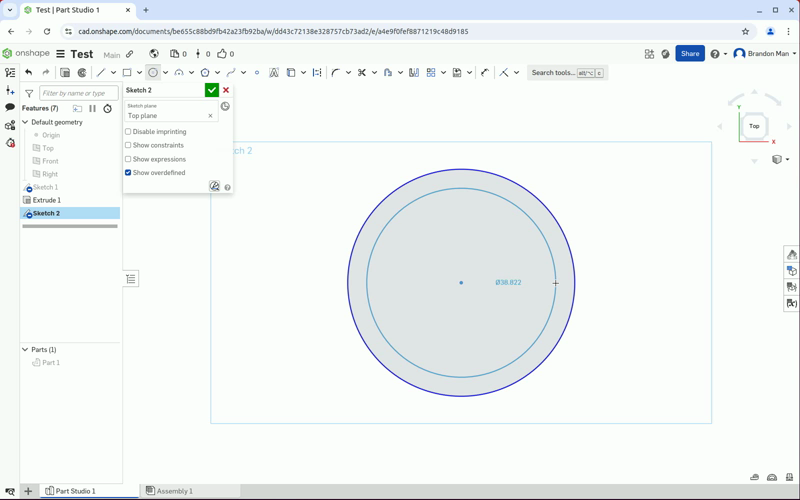
click(555, 282)
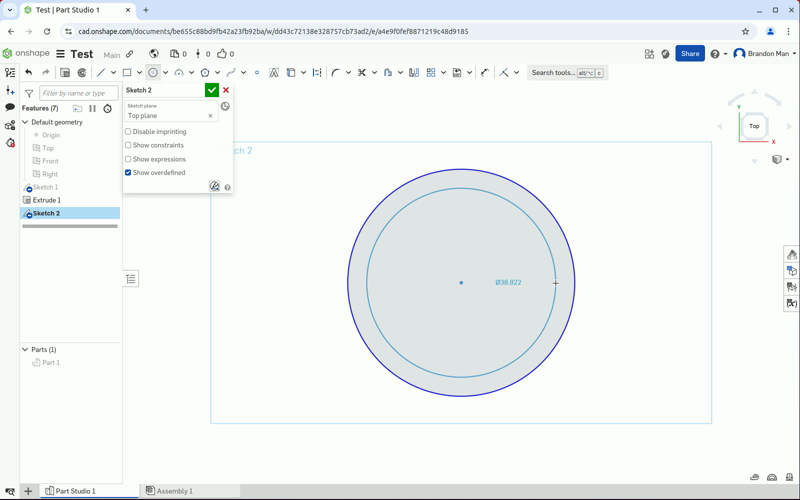
key(esc)
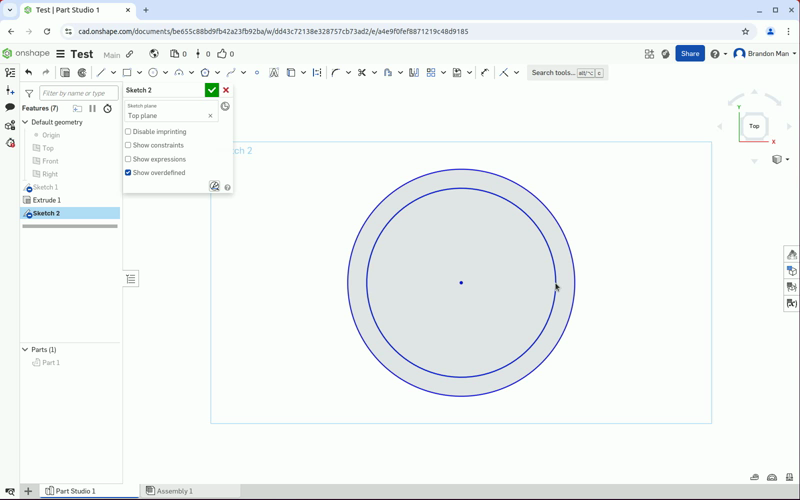
mouse_move(417, 376)
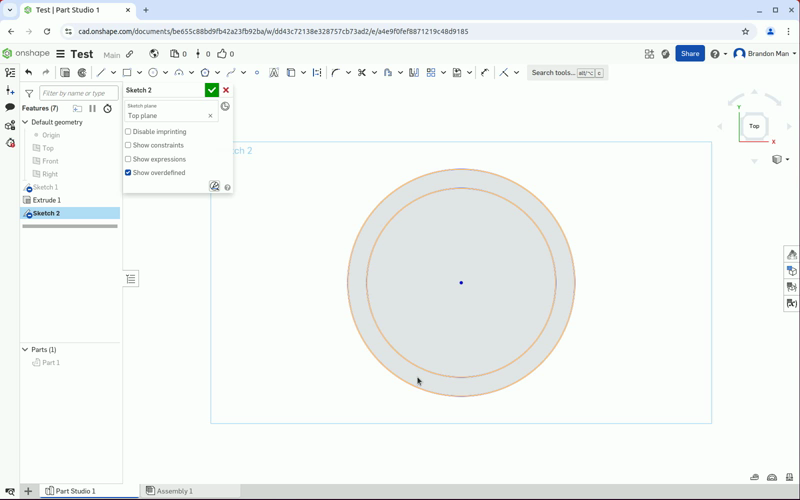
click(417, 376)
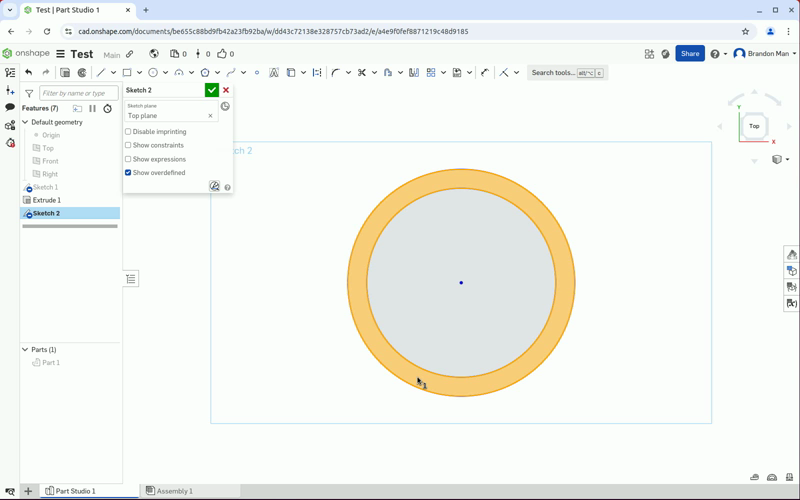
mouse_move(73, 352)
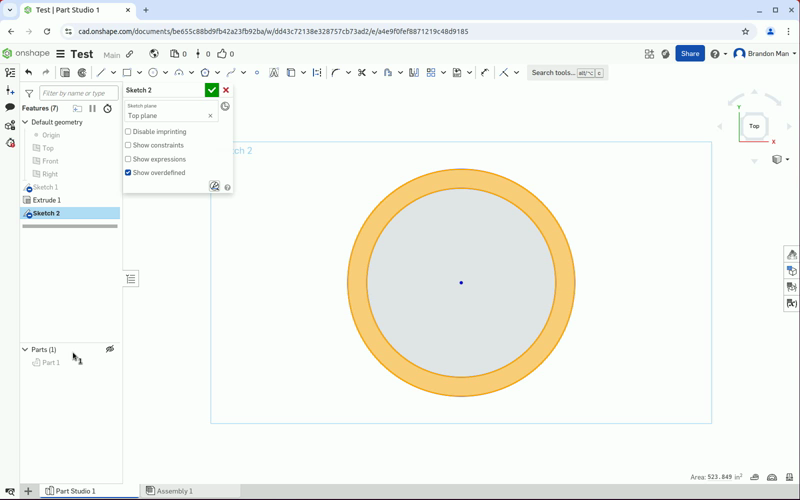
key(shift+y)
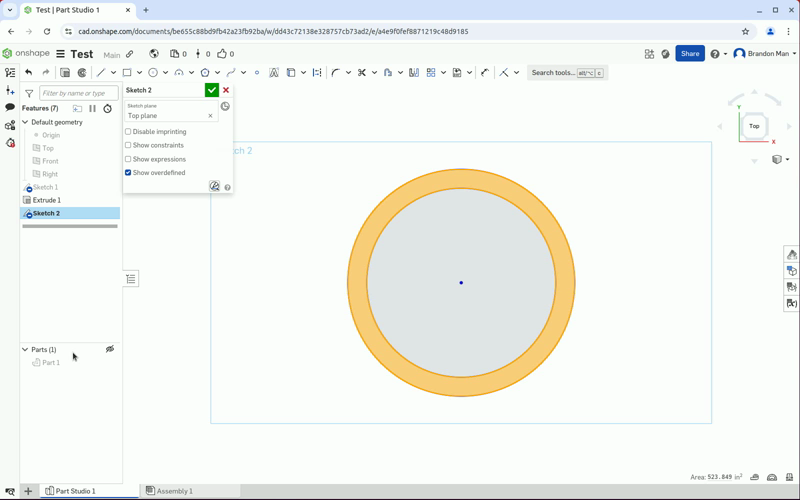
key(shift+e)
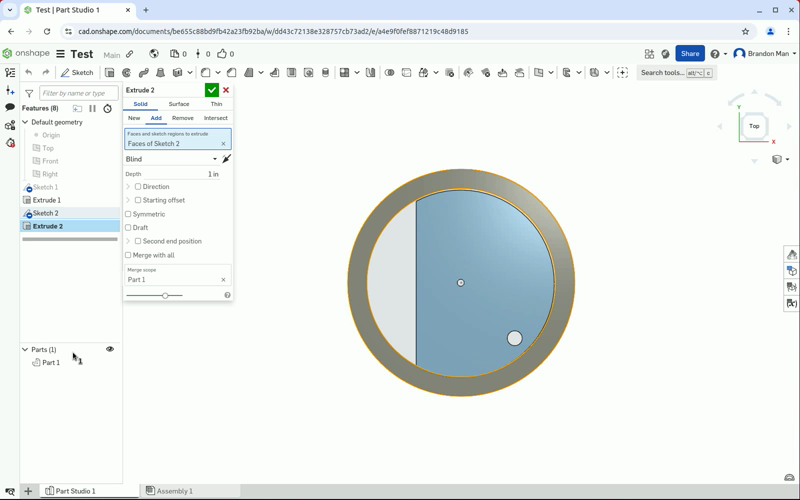
mouse_move(143, 106)
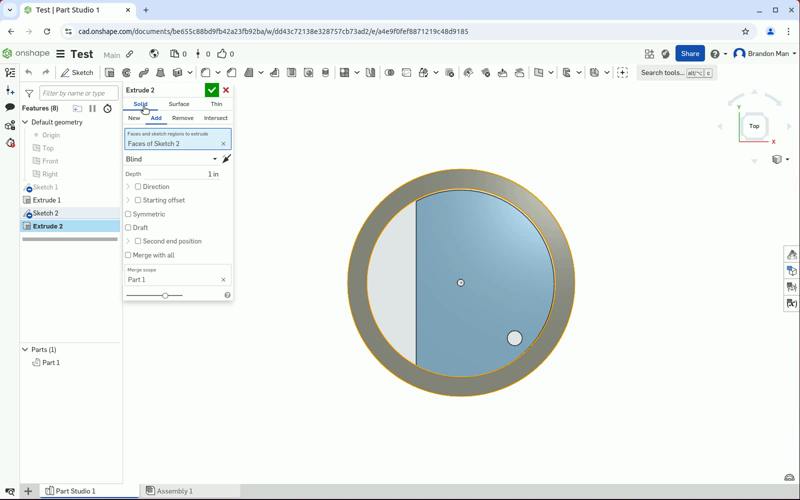
click(143, 106)
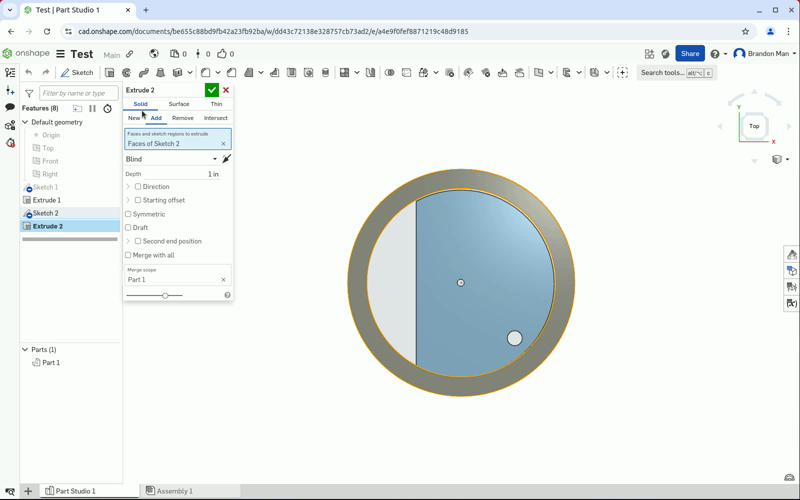
mouse_move(137, 120)
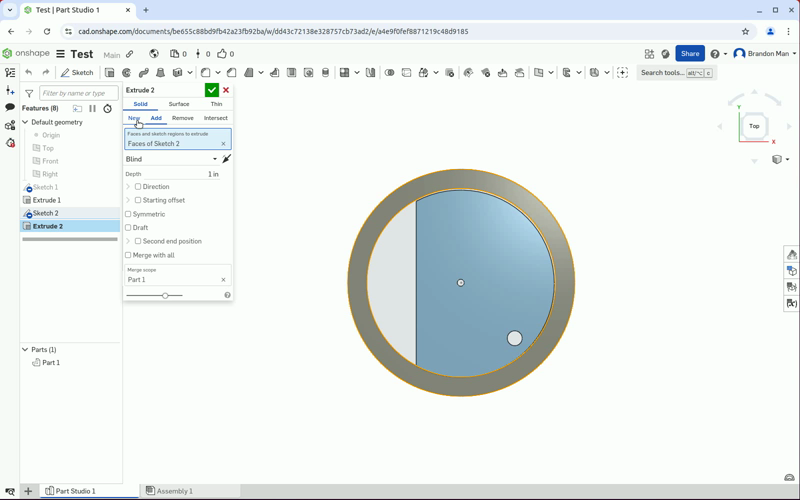
click(137, 120)
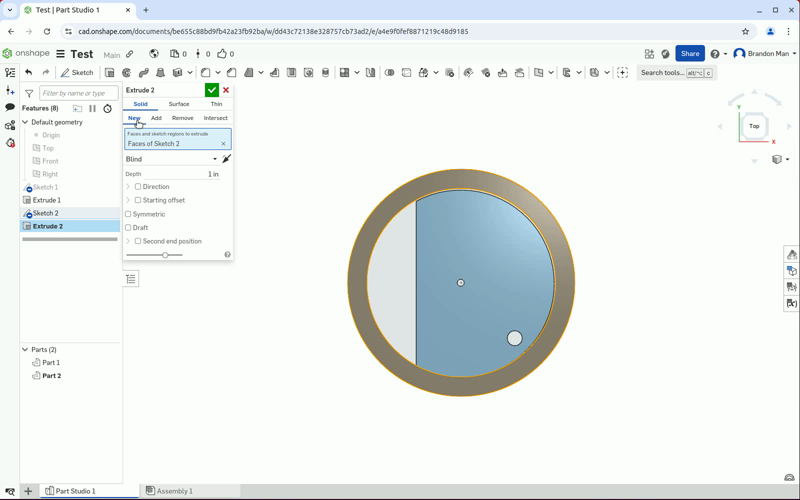
key(tab, 4)
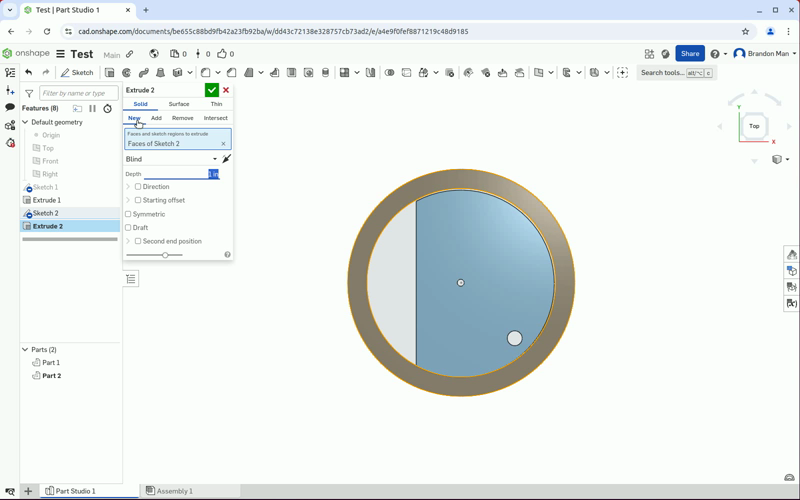
text(1.204)
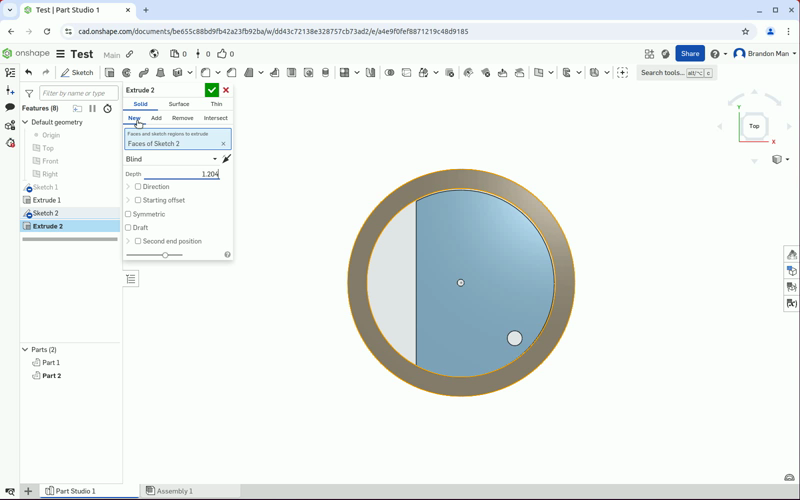
key(enter)
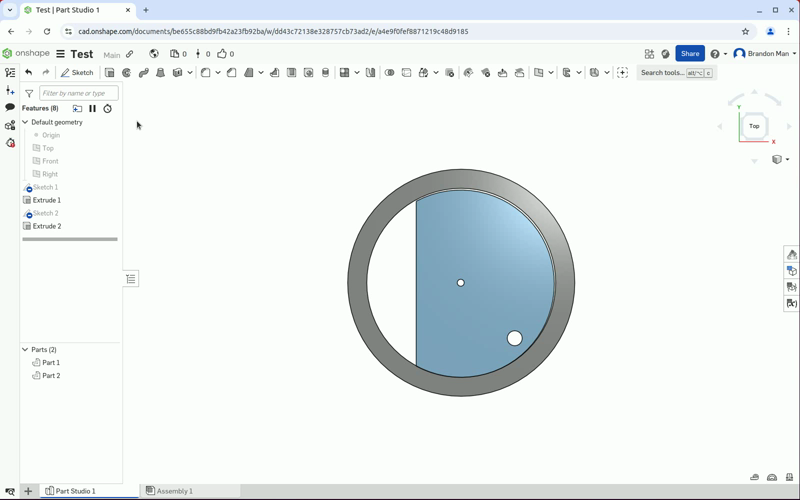
key(shift+h)
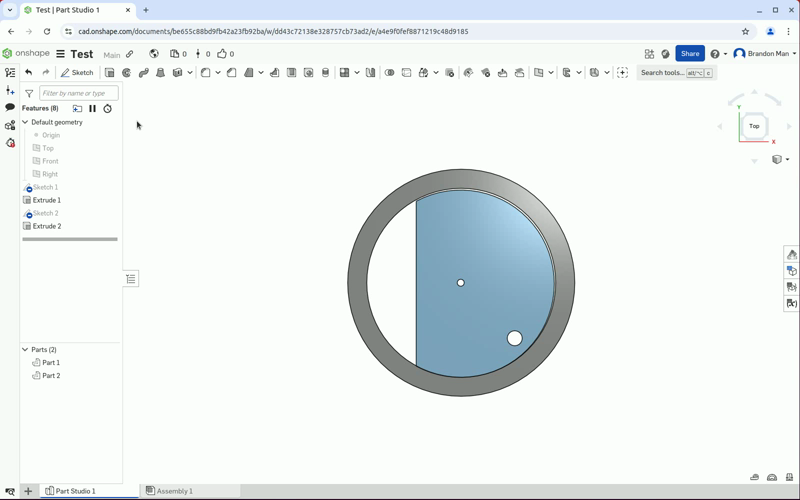
key(shift+h)
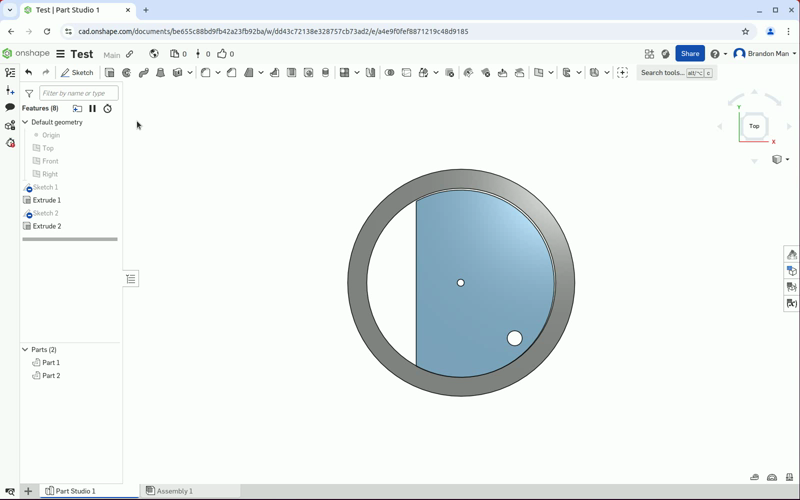
mouse_move(73, 189)
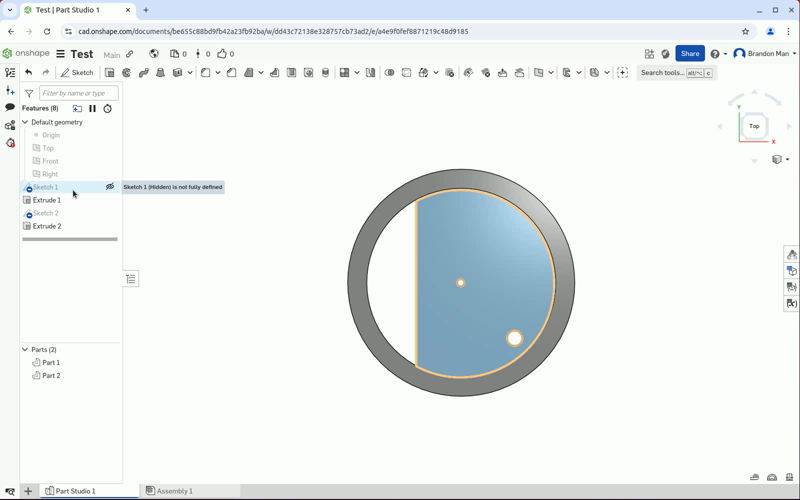
click(73, 189)
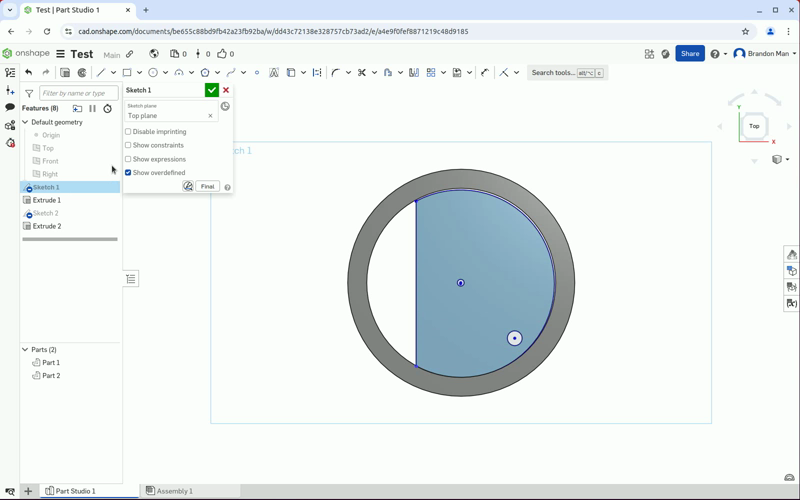
mouse_move(229, 92)
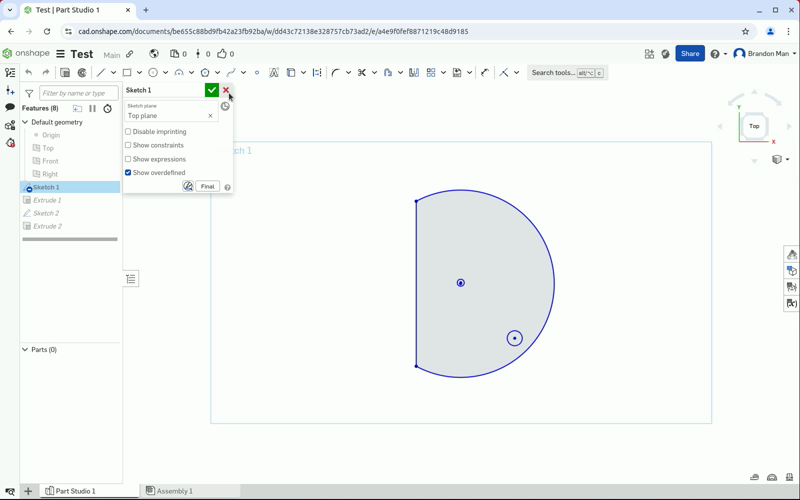
click(229, 92)
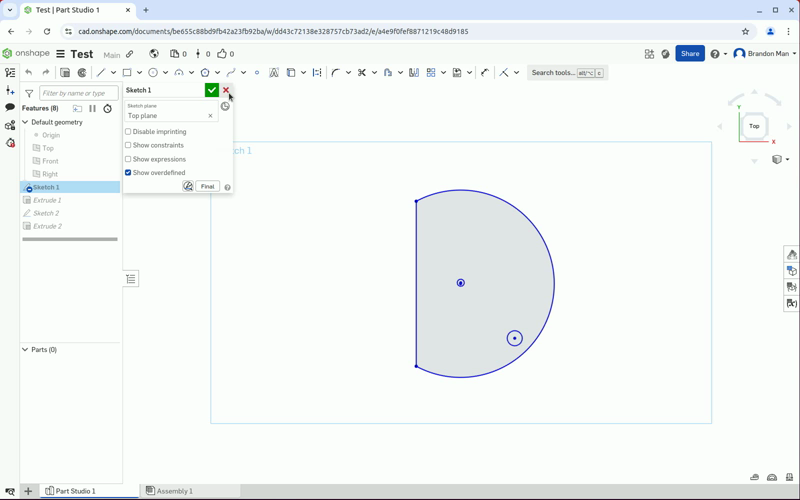
key(shift+s)
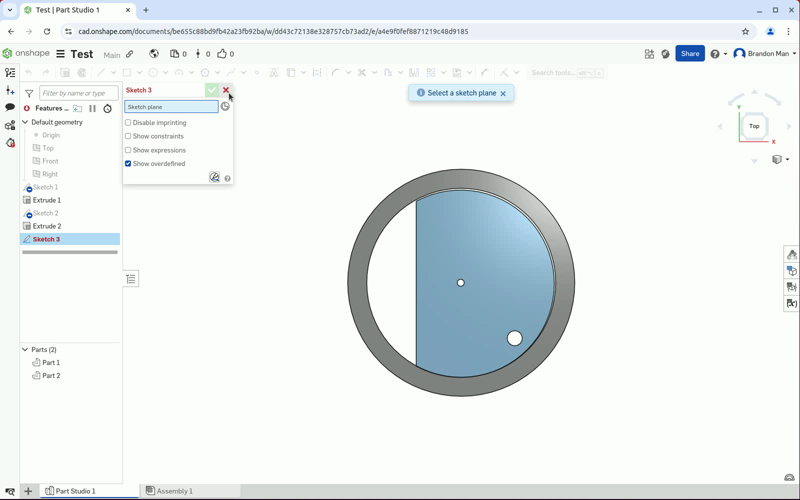
mouse_move(73, 150)
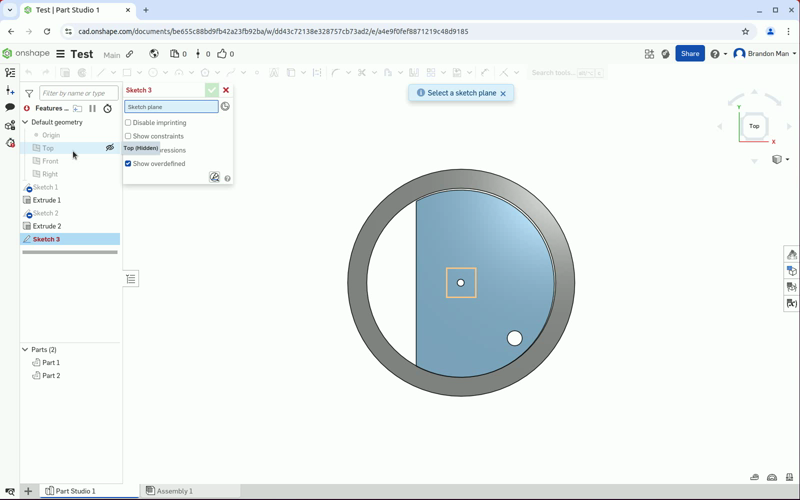
click(73, 150)
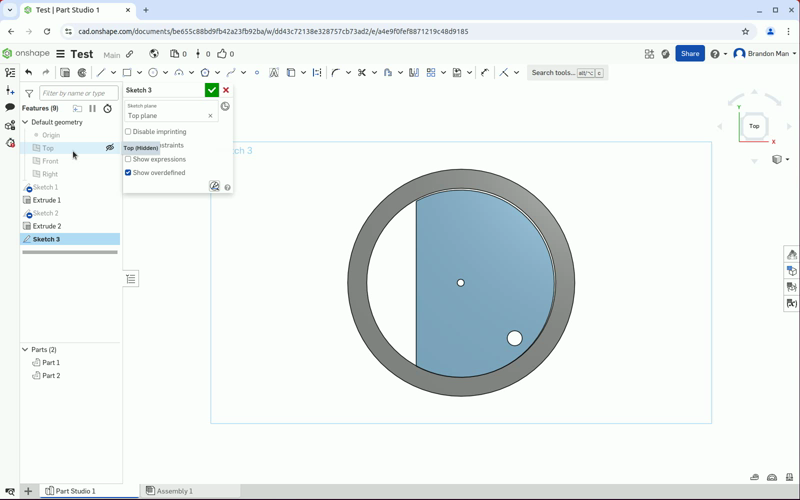
mouse_move(73, 352)
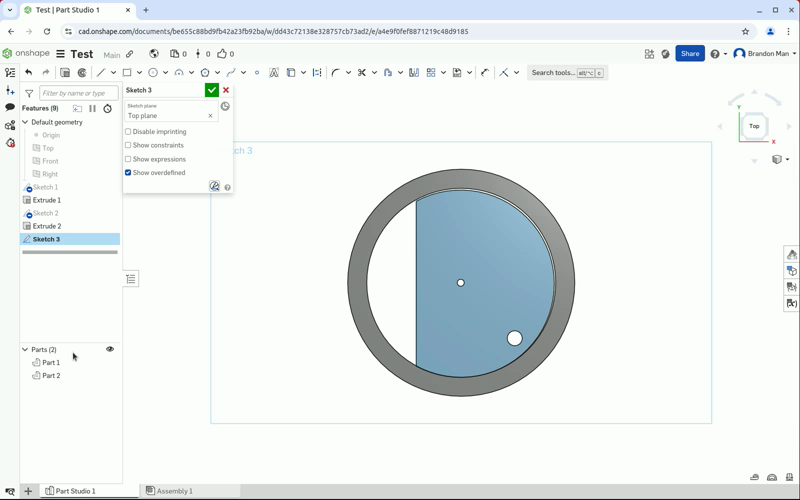
key(y)
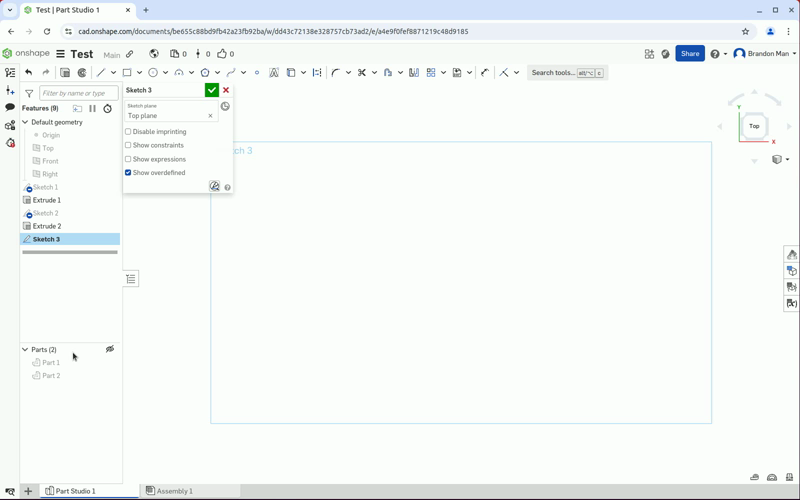
key(l)
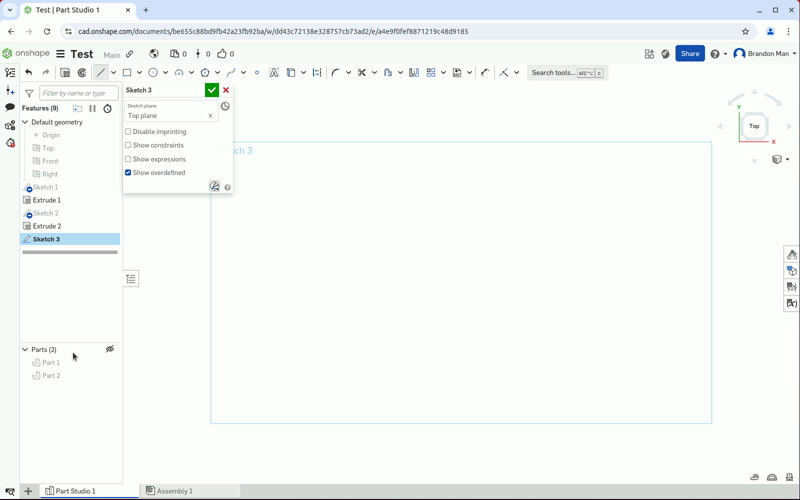
key_down(shift)
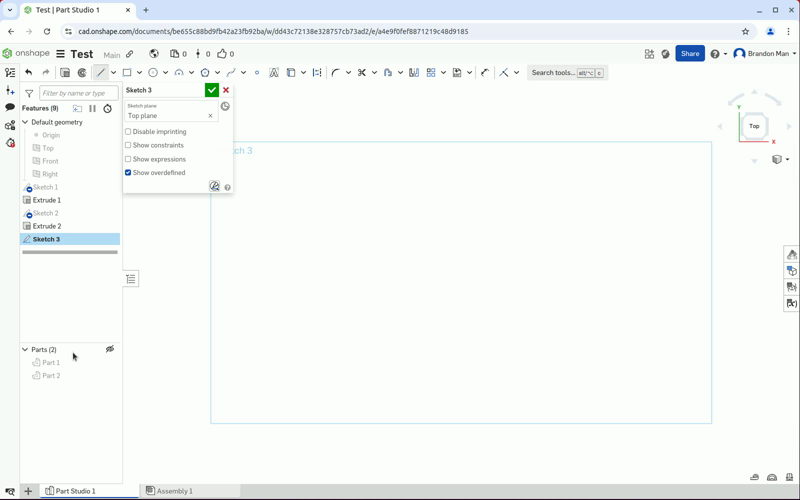
mouse_move(416, 366)
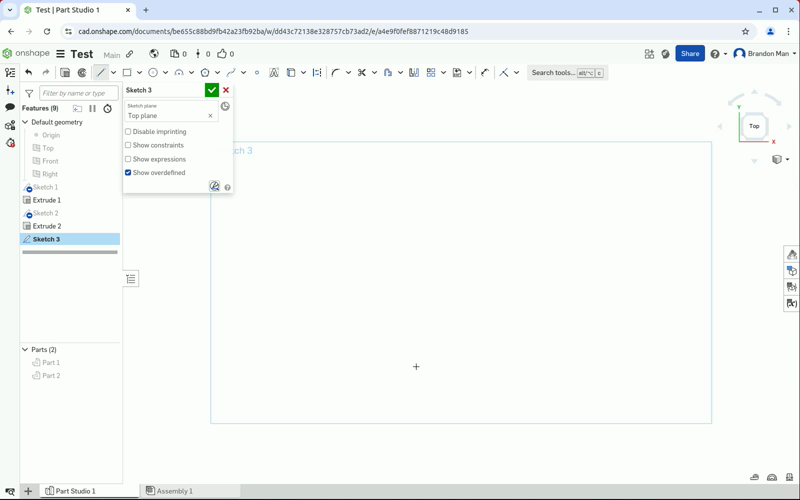
click(416, 366)
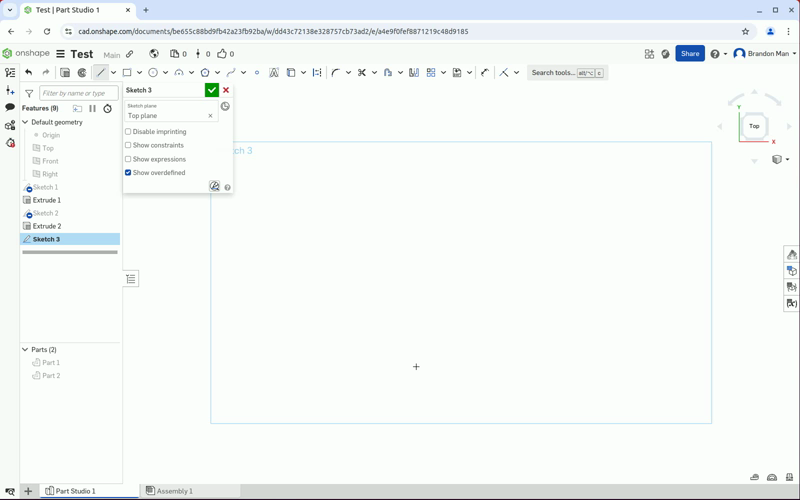
key_up(shift)
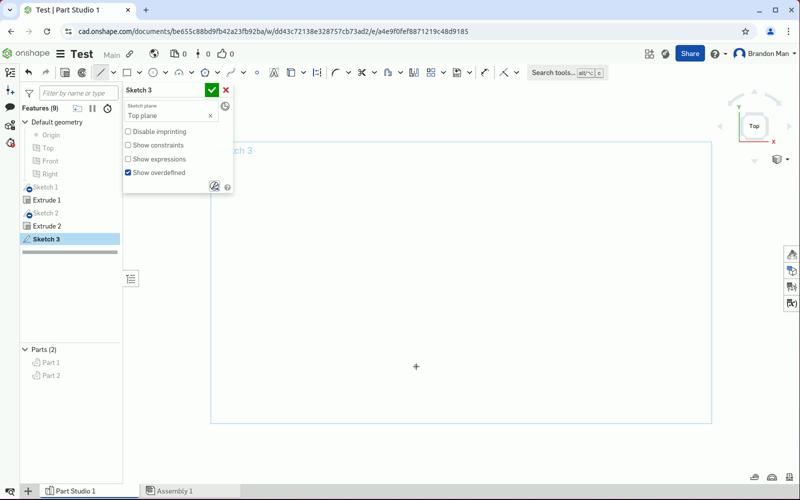
key_down(shift)
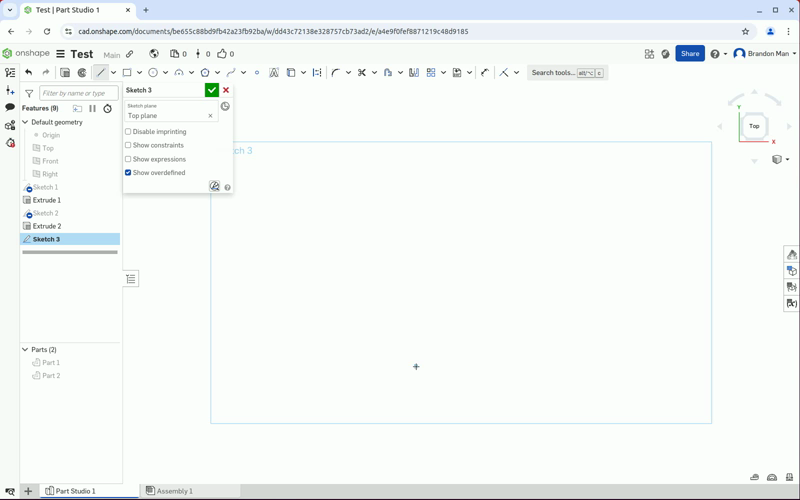
mouse_move(416, 201)
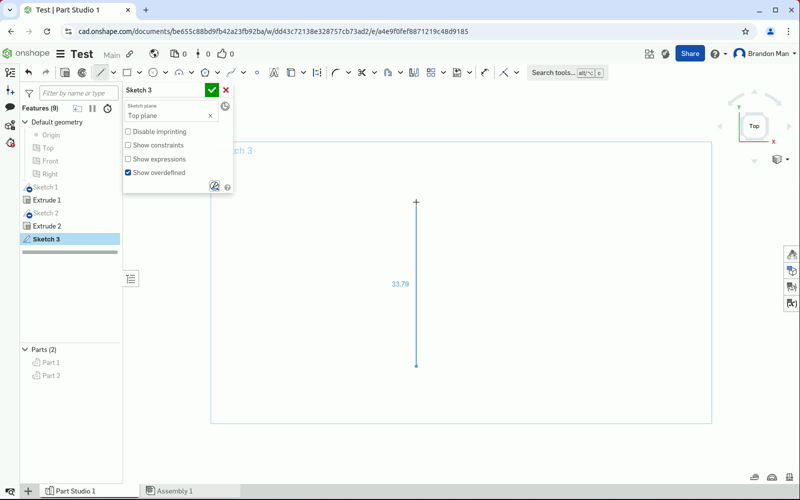
click(416, 201)
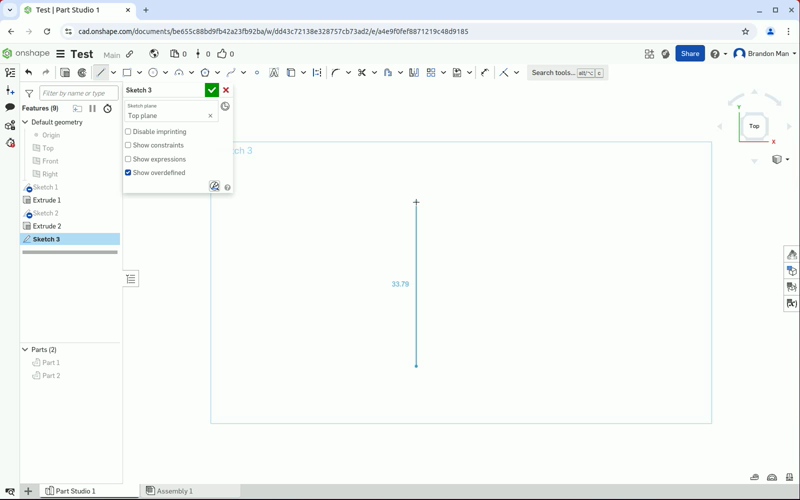
key_up(shift)
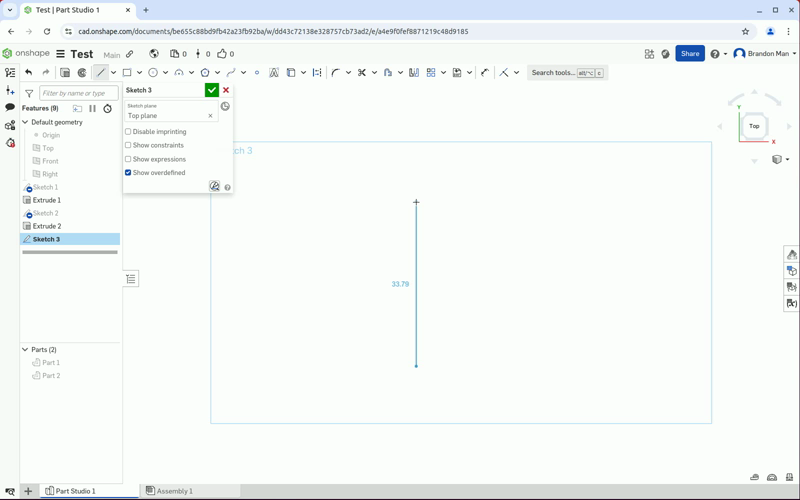
key(esc)
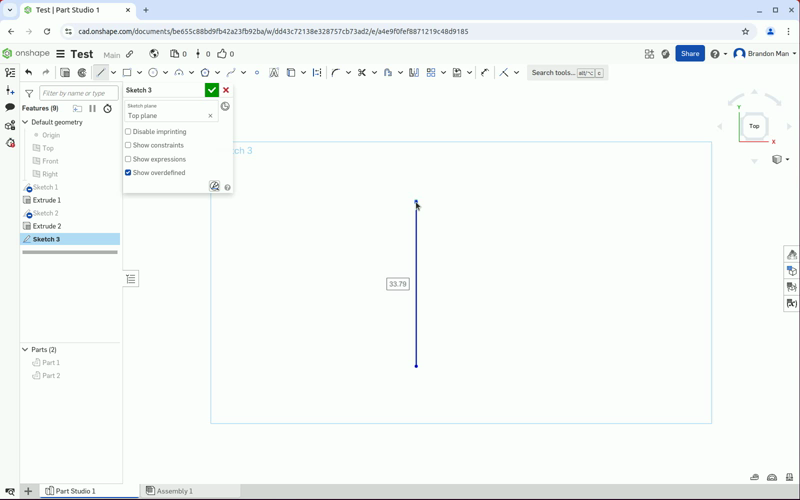
key(a)
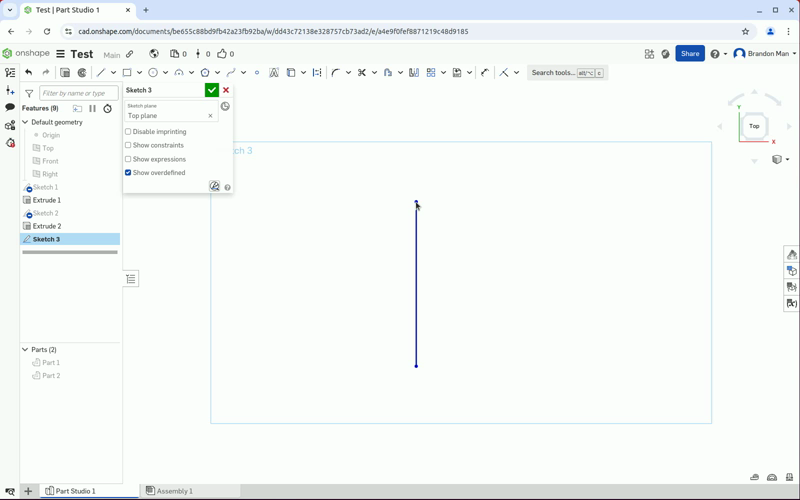
mouse_move(416, 201)
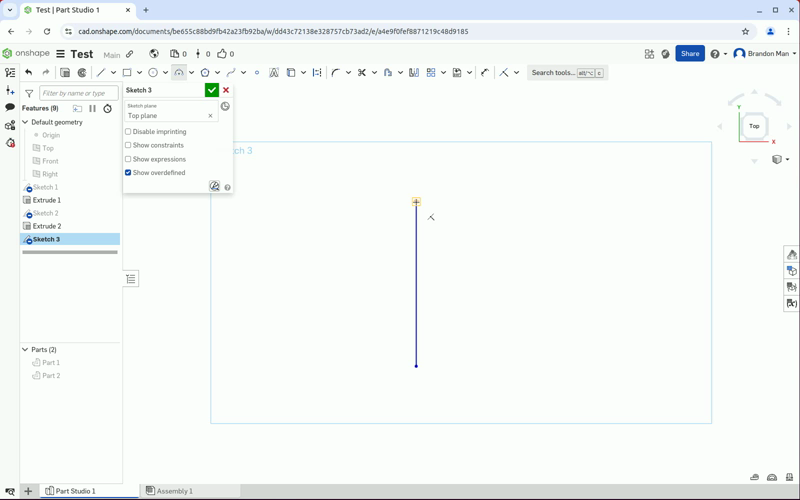
click(416, 201)
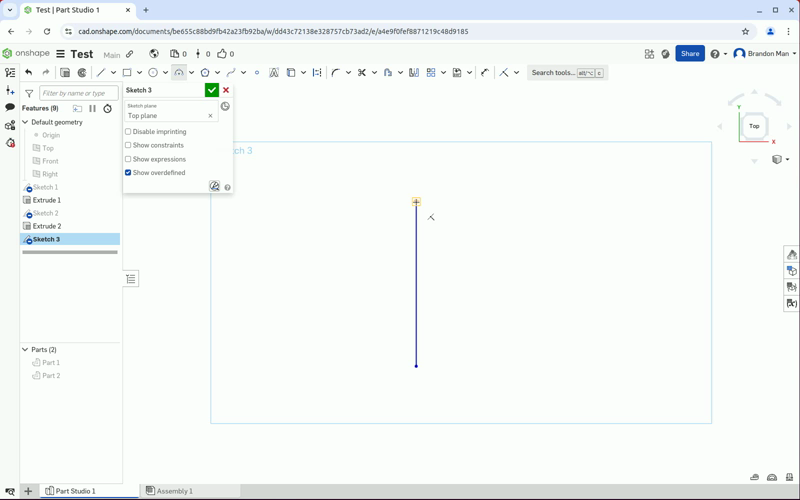
mouse_move(416, 366)
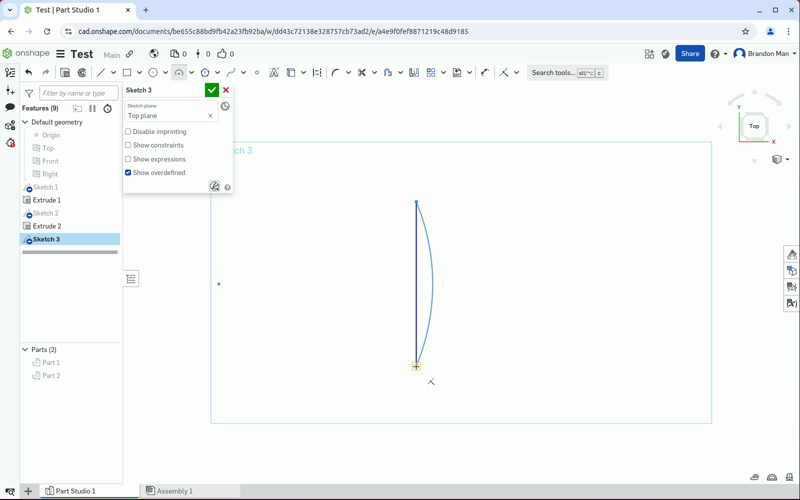
click(416, 366)
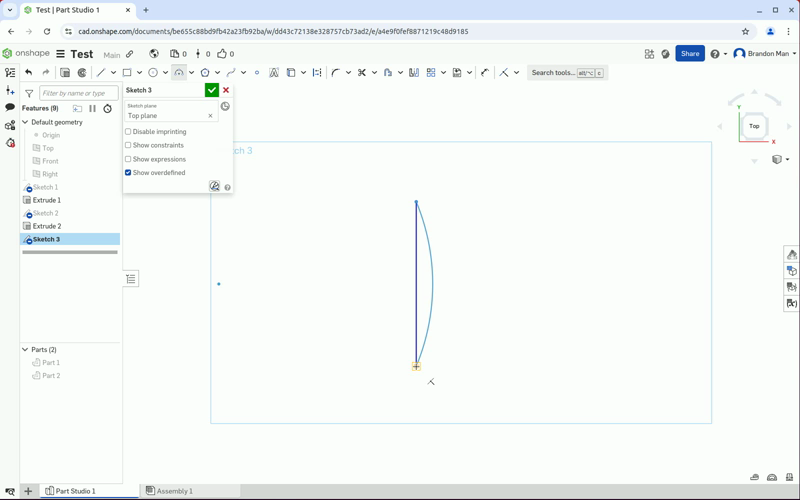
key_down(shift)
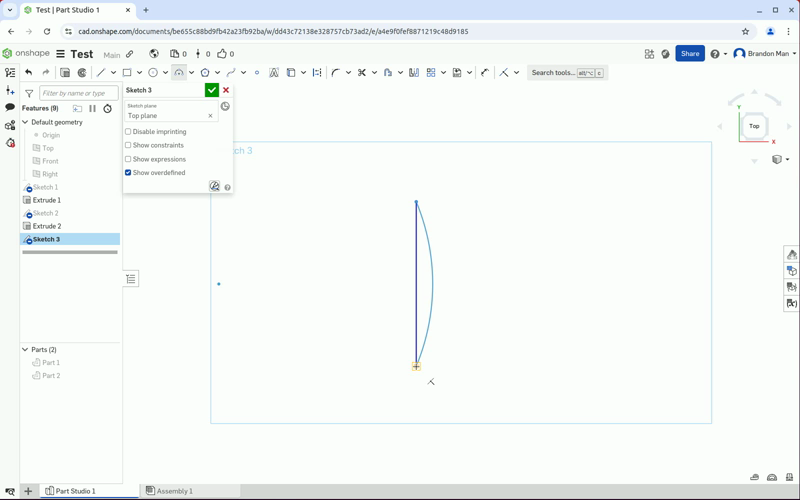
mouse_move(366, 283)
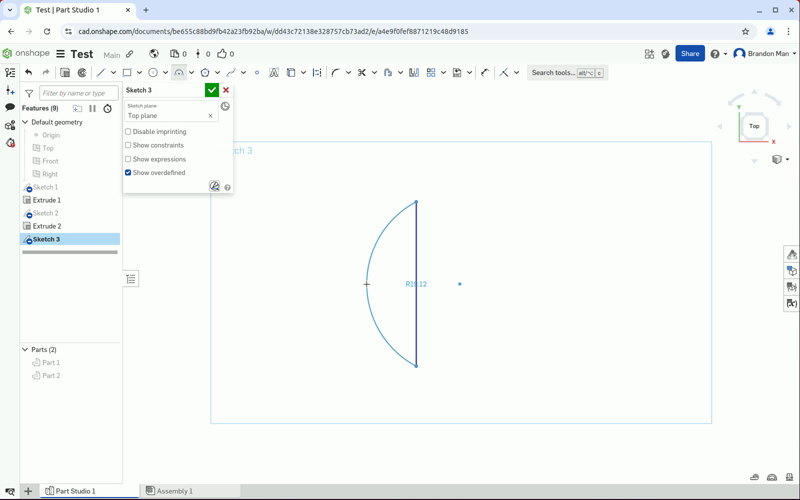
click(366, 283)
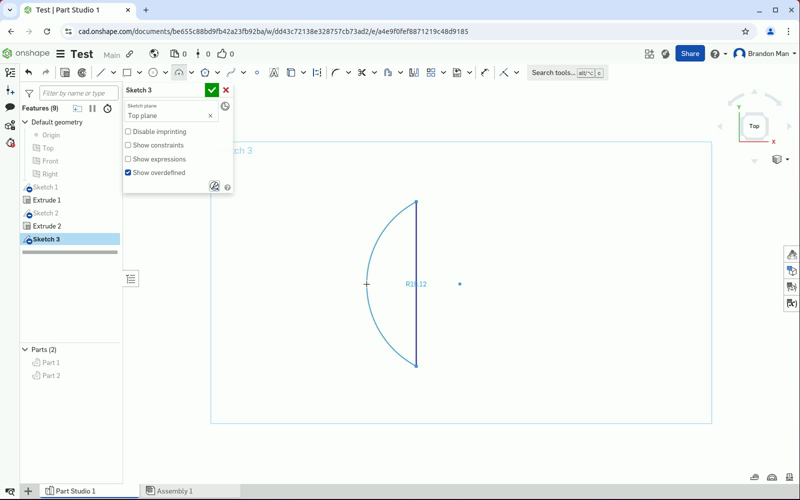
key_up(shift)
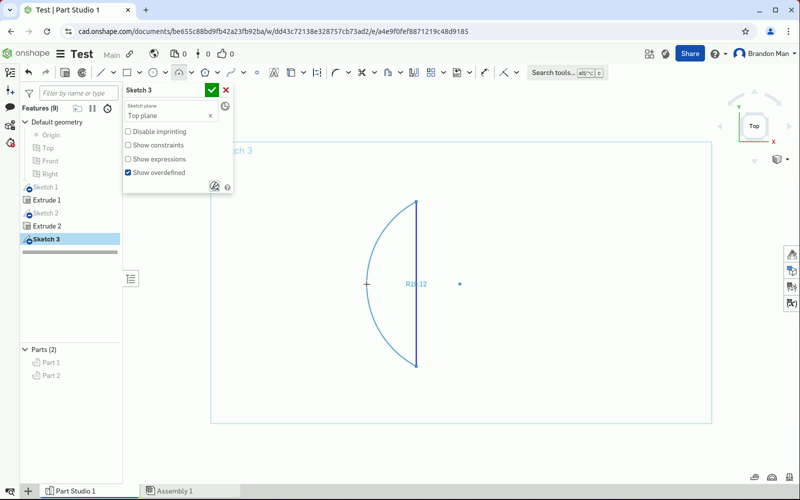
key(esc)
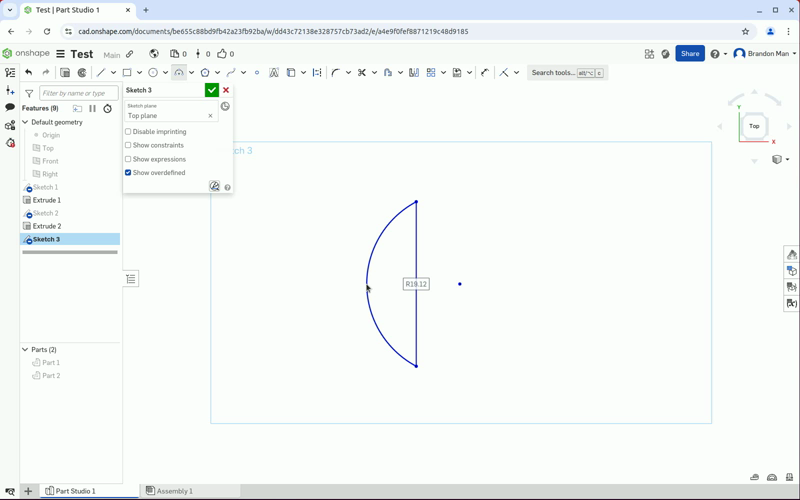
mouse_move(389, 299)
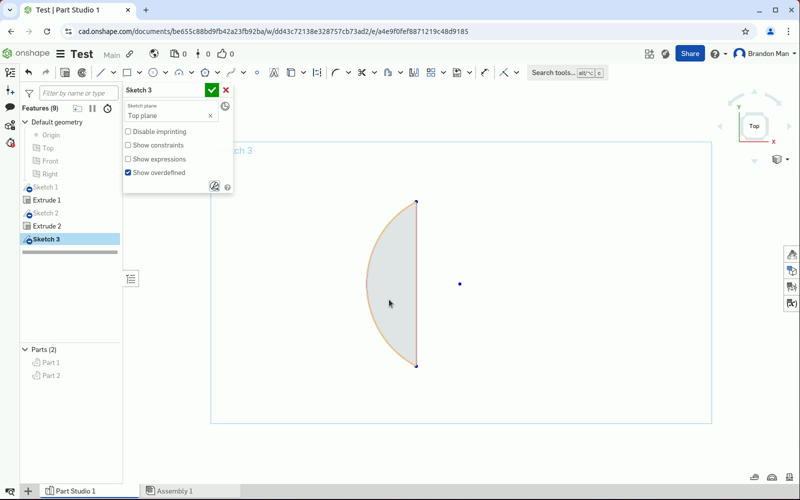
click(389, 299)
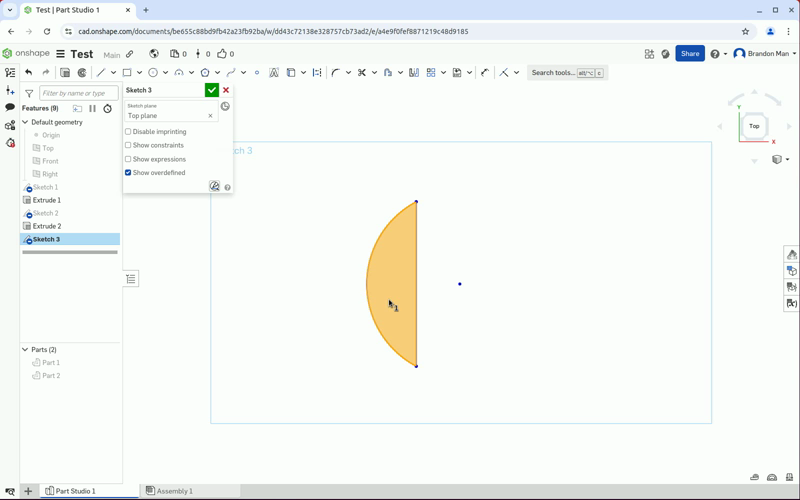
mouse_move(73, 352)
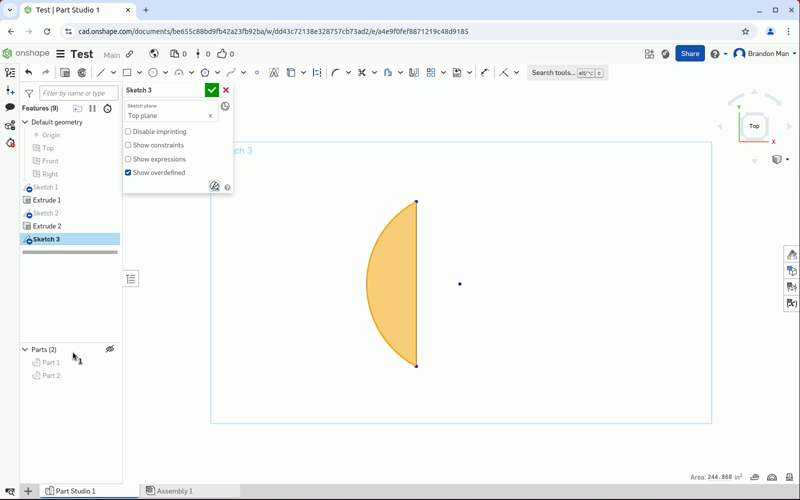
key(shift+y)
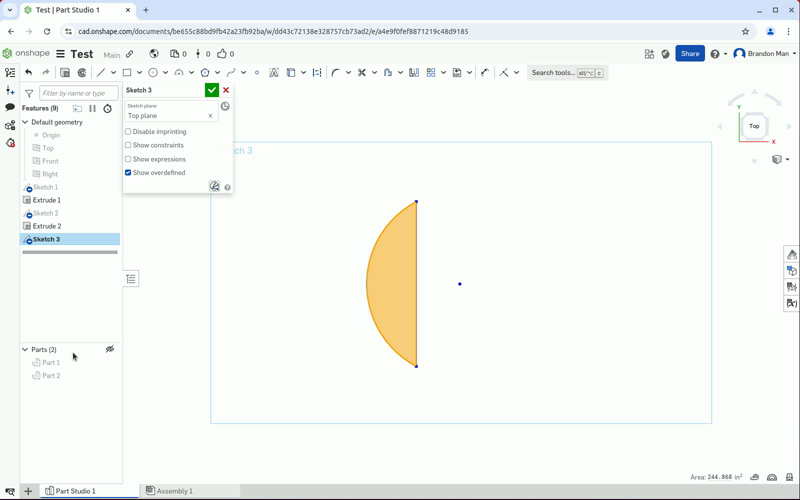
key(shift+e)
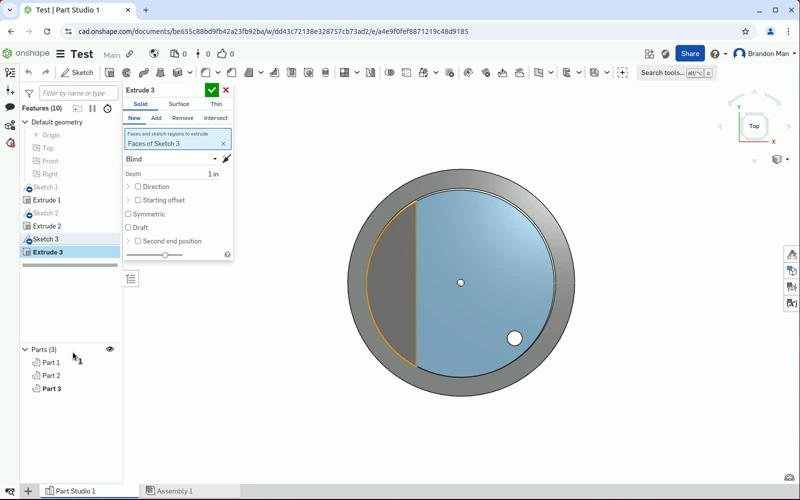
mouse_move(143, 106)
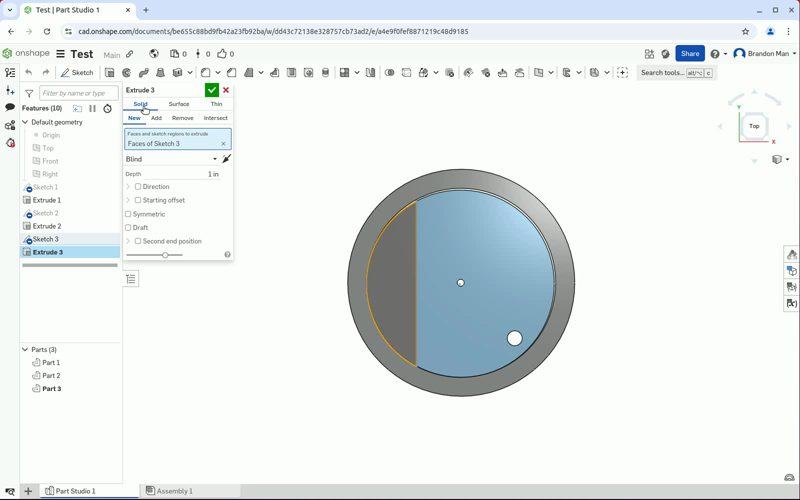
click(143, 106)
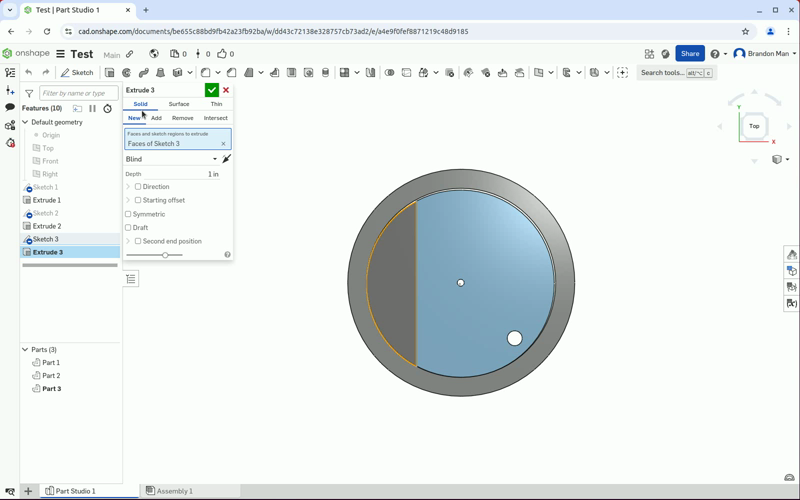
mouse_move(137, 120)
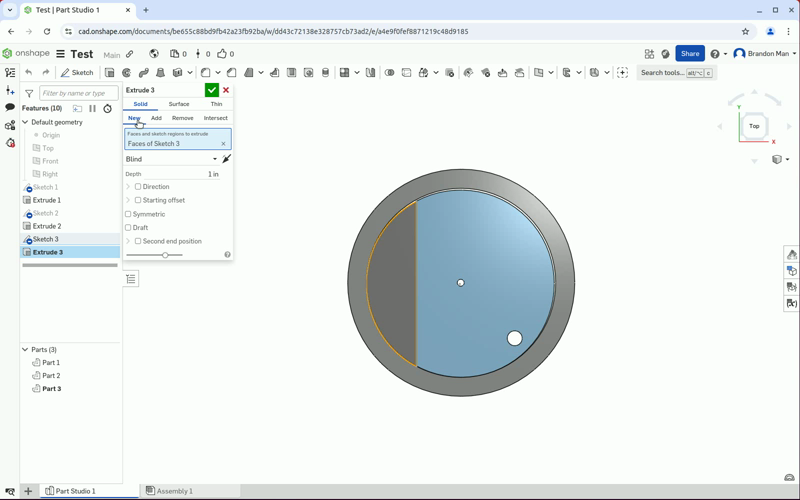
click(137, 120)
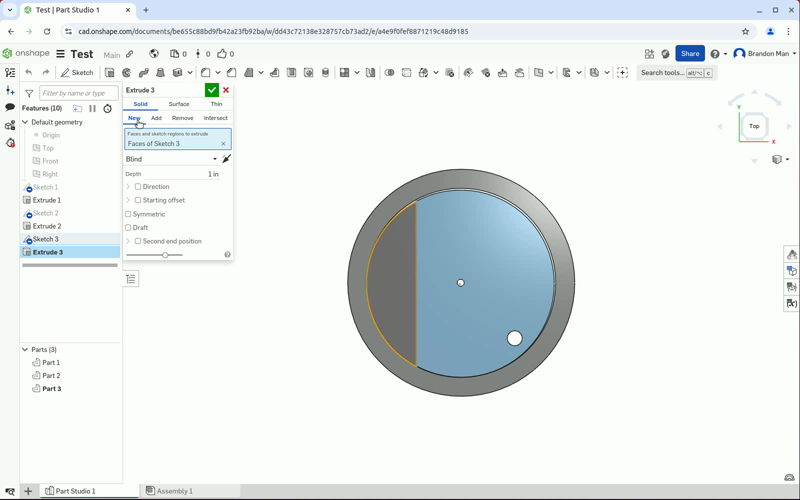
key(tab, 4)
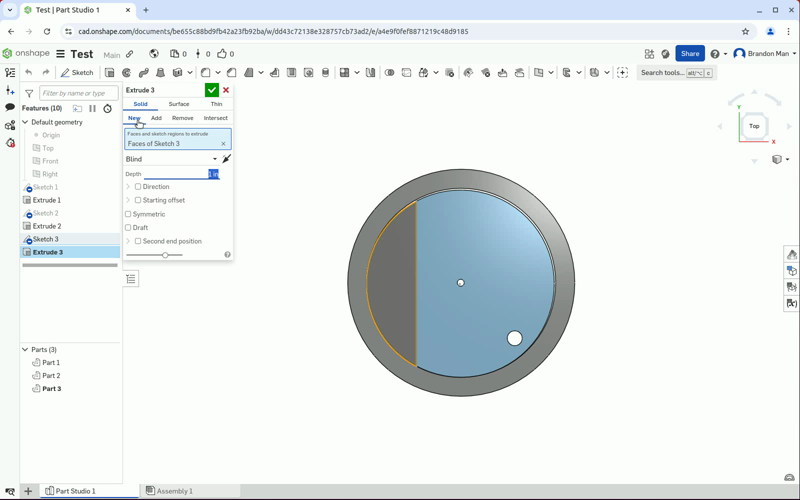
text(1.204)
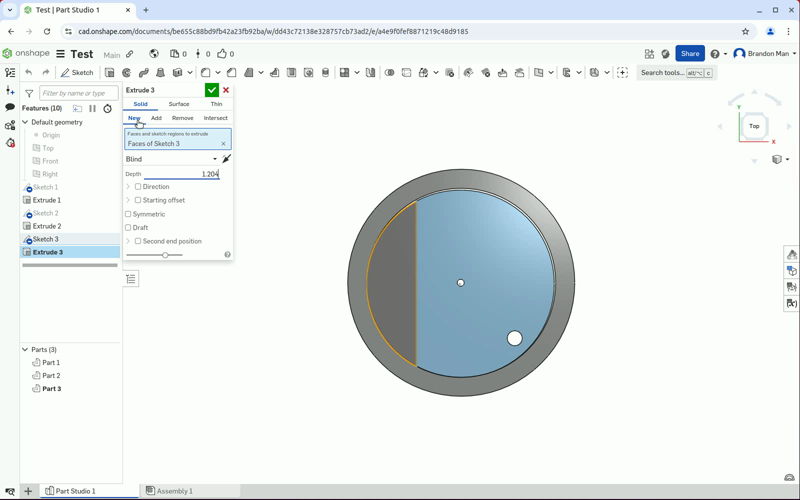
key(enter)
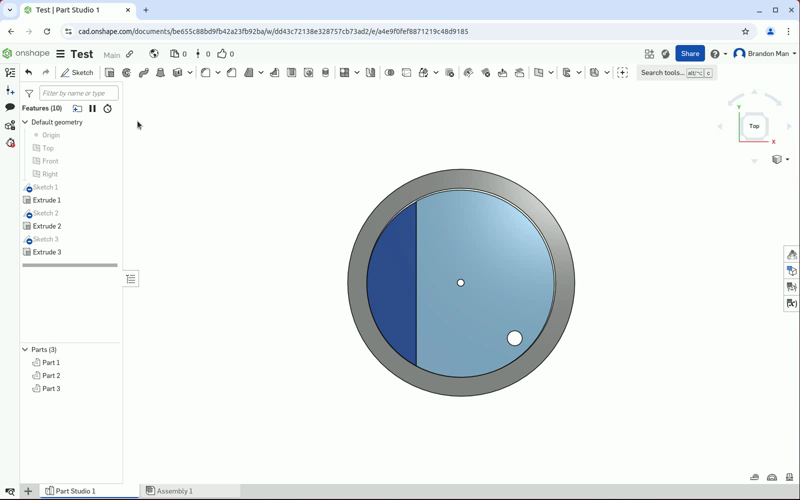
key(shift+h)
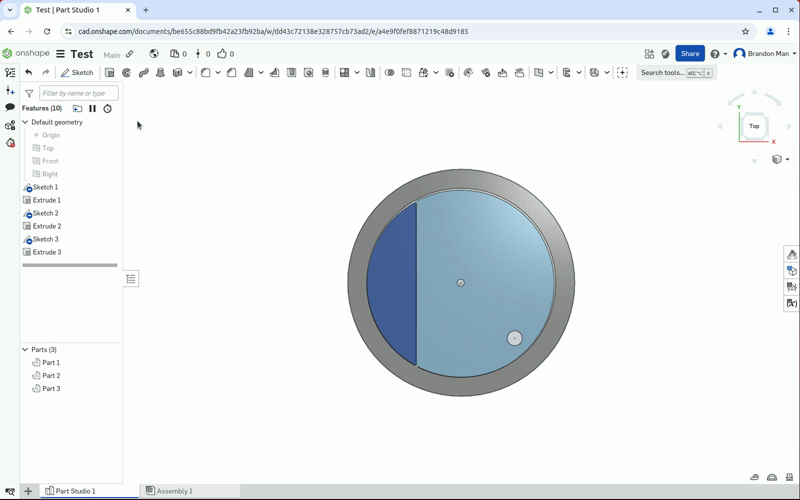
key(shift+h)
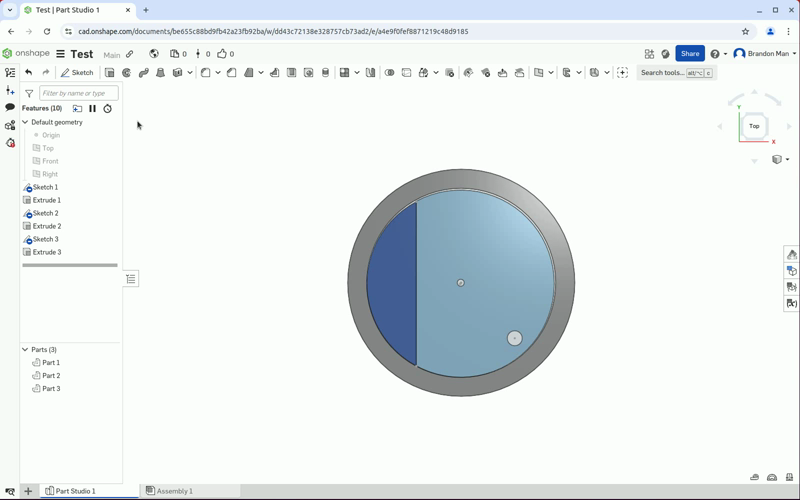
key(shift+7)
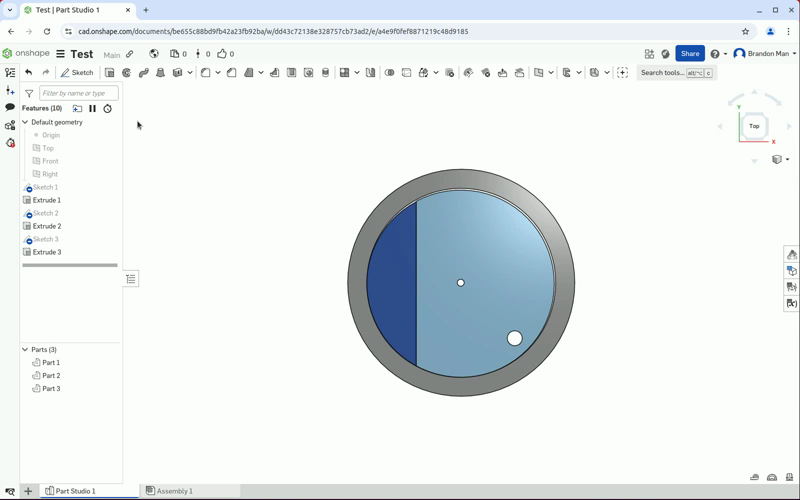
key(up, 3)
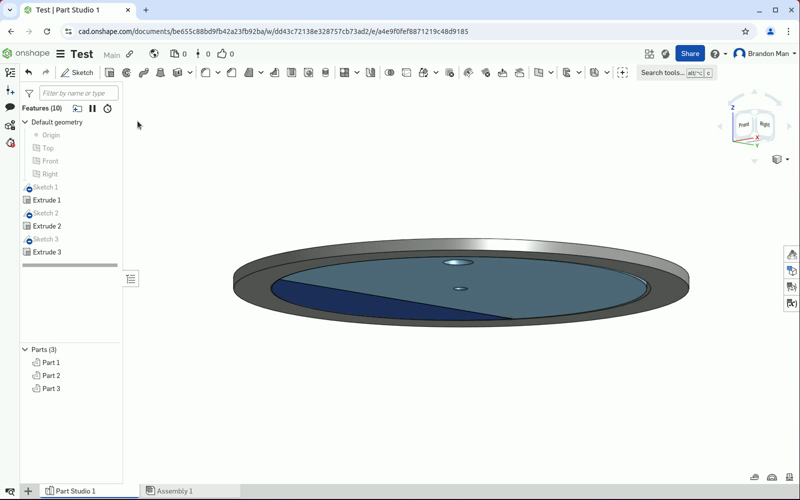
key(left, 3)
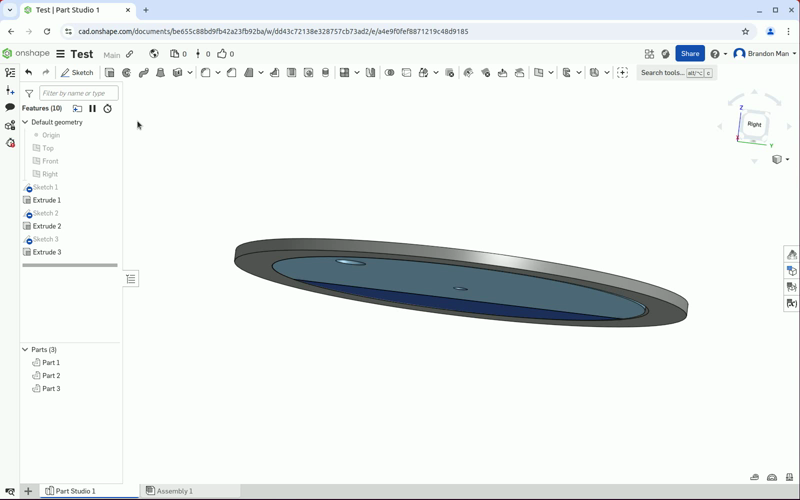
key(right, 3)
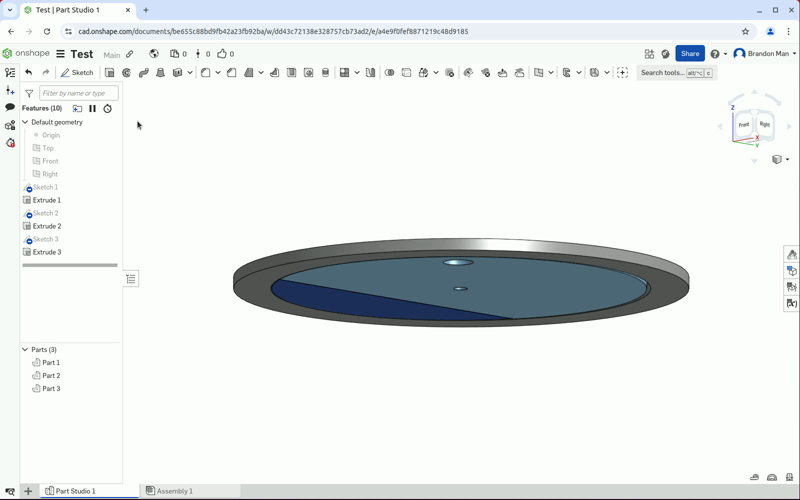
key(down, 3)
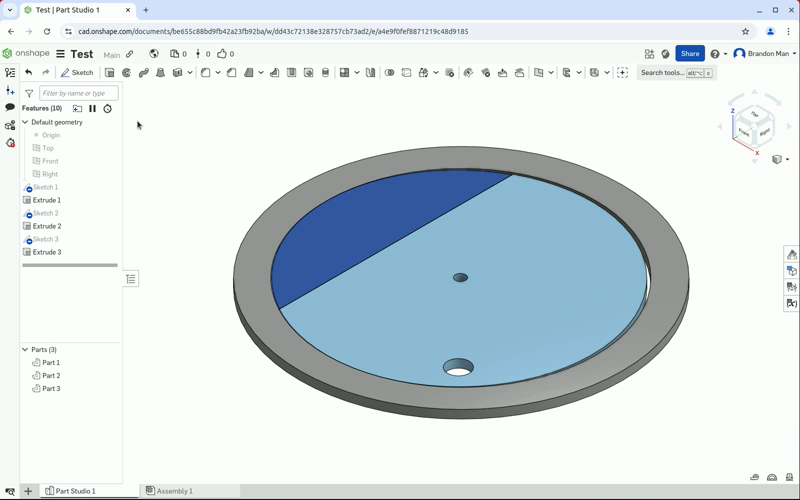
mouse_move(73, 189)
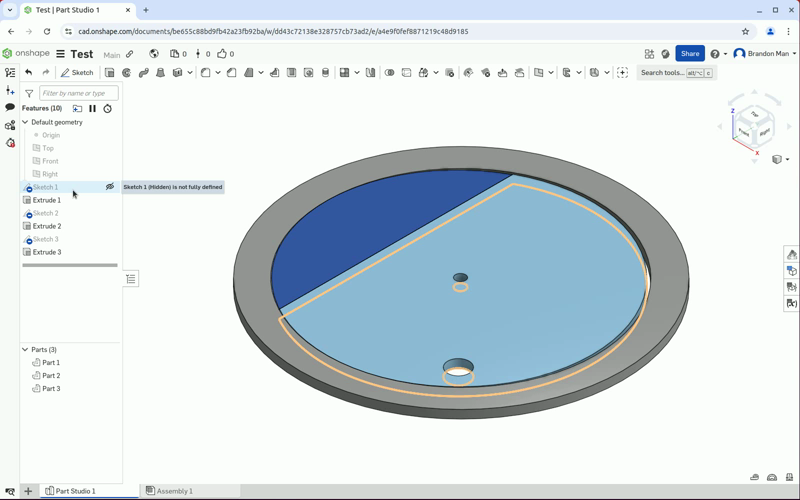
click(73, 189)